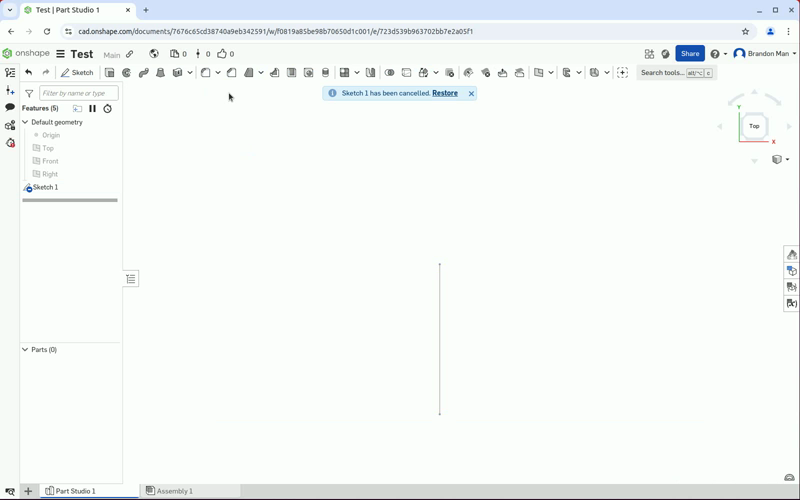
key(shift+h)
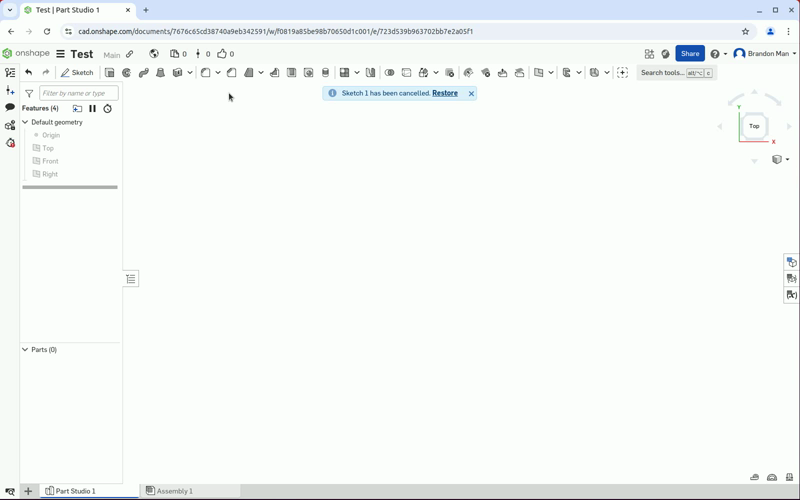
mouse_move(73, 352)
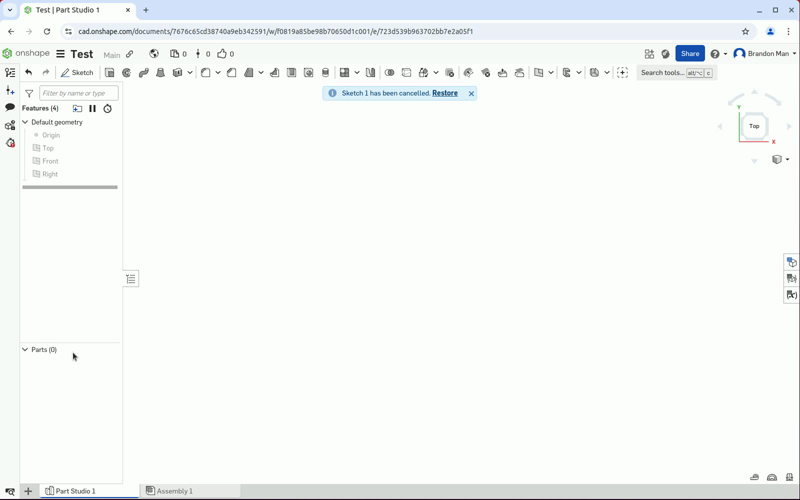
key(y)
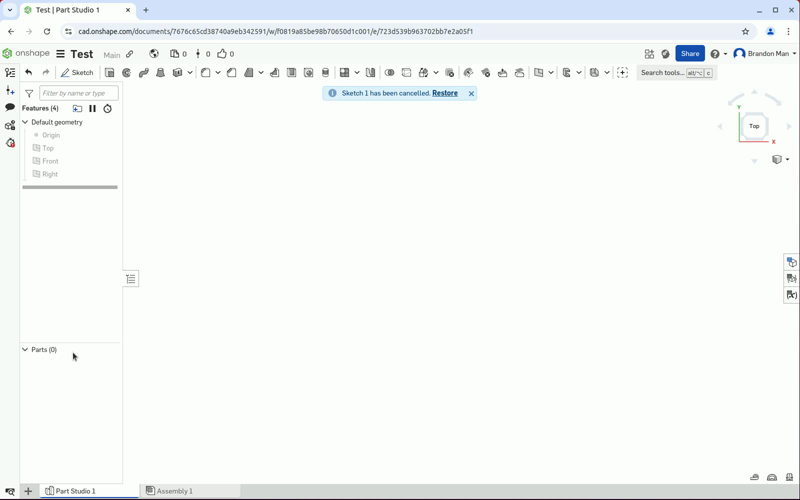
key(shift+p)
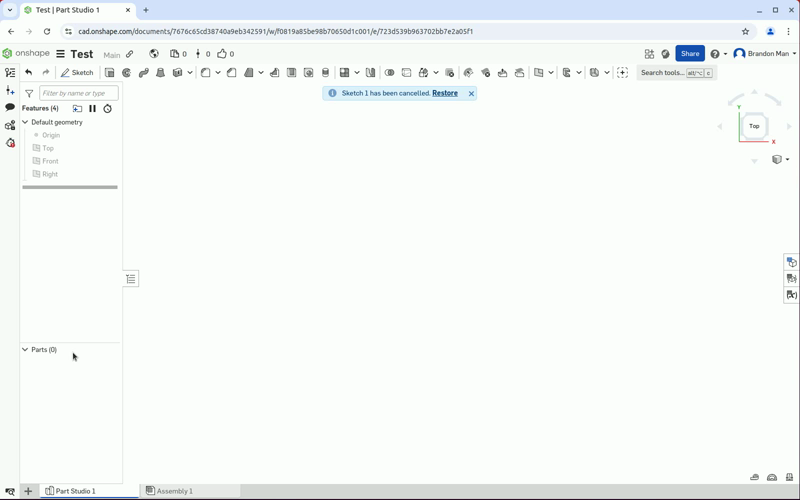
key(space)
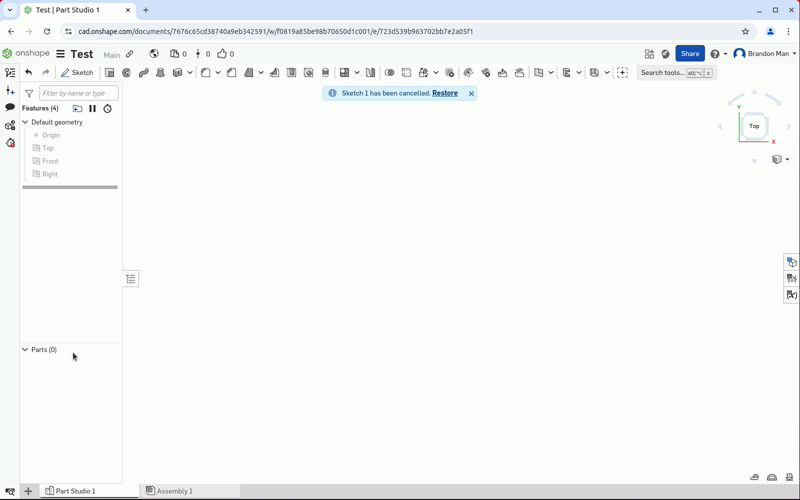
key_down(shift)
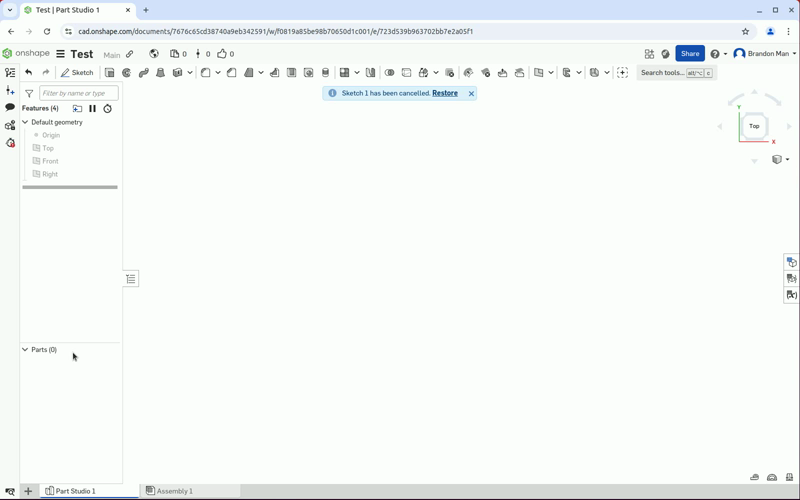
key(up)
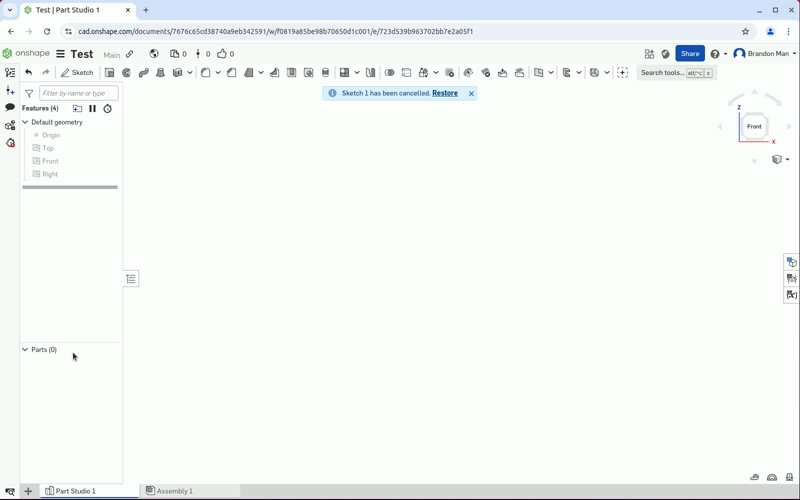
key_up(shift)
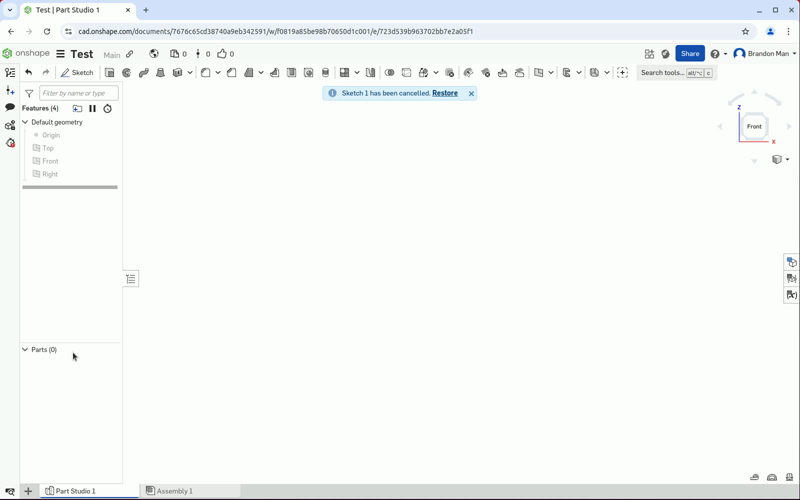
mouse_move(73, 352)
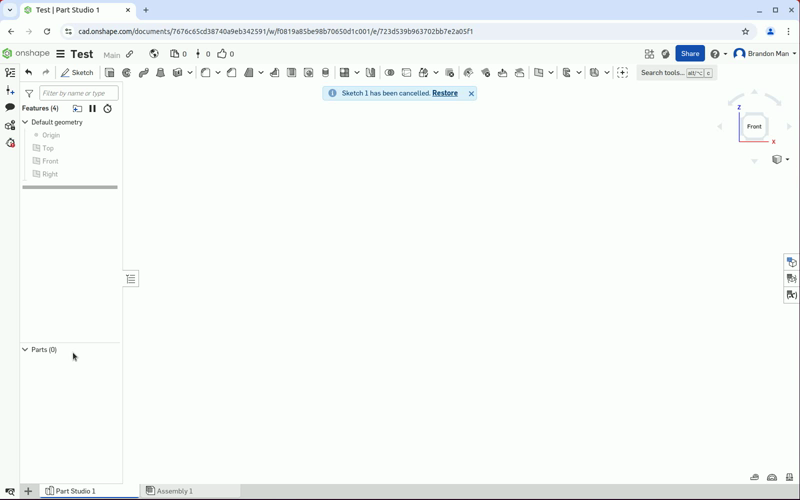
key(shift+y)
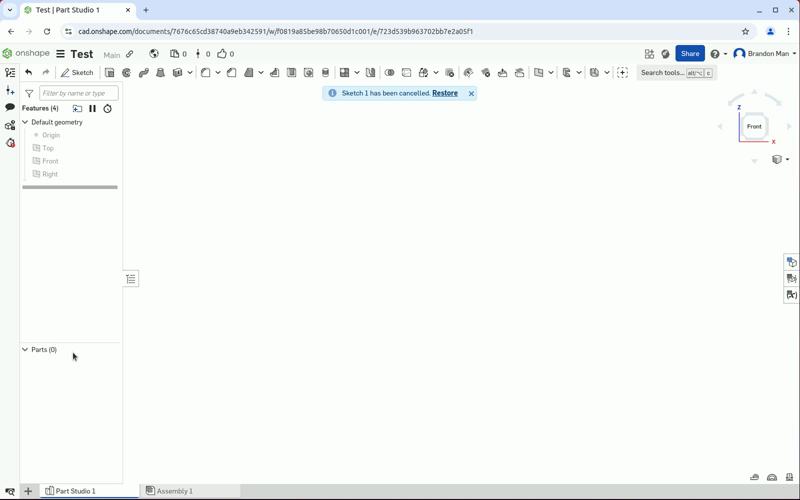
key(shift+s)
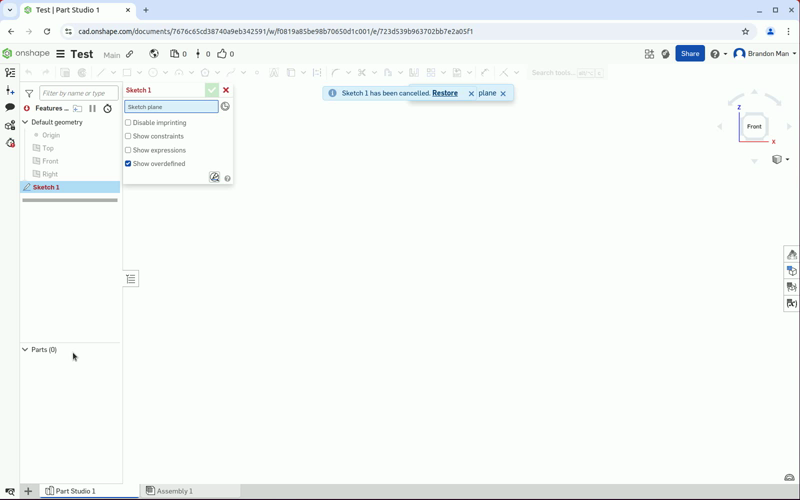
mouse_move(73, 163)
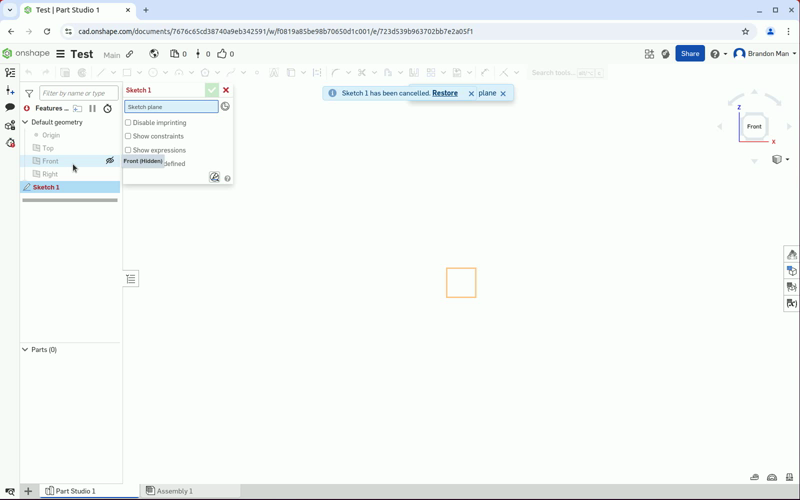
click(73, 163)
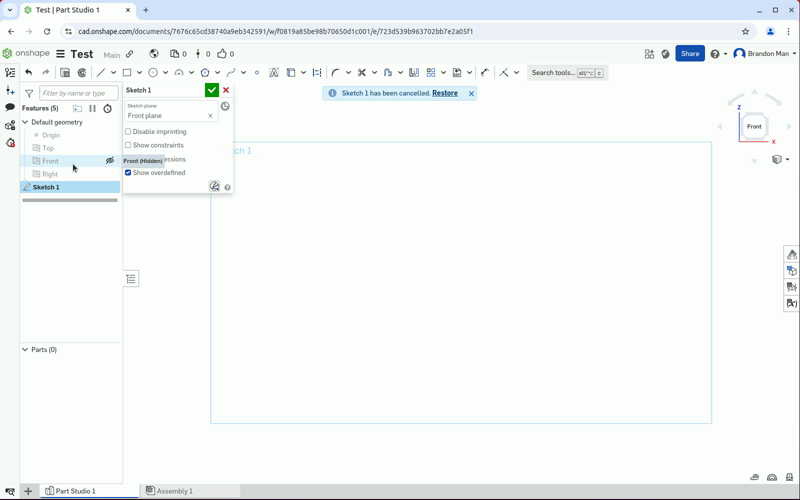
mouse_move(73, 352)
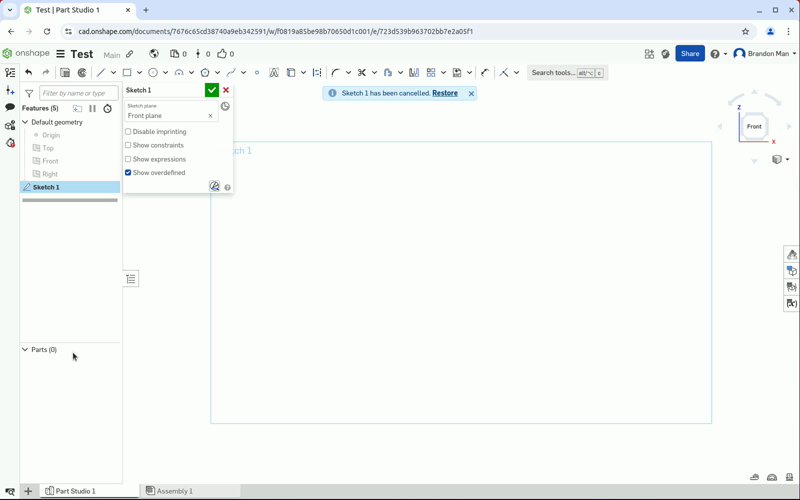
key(y)
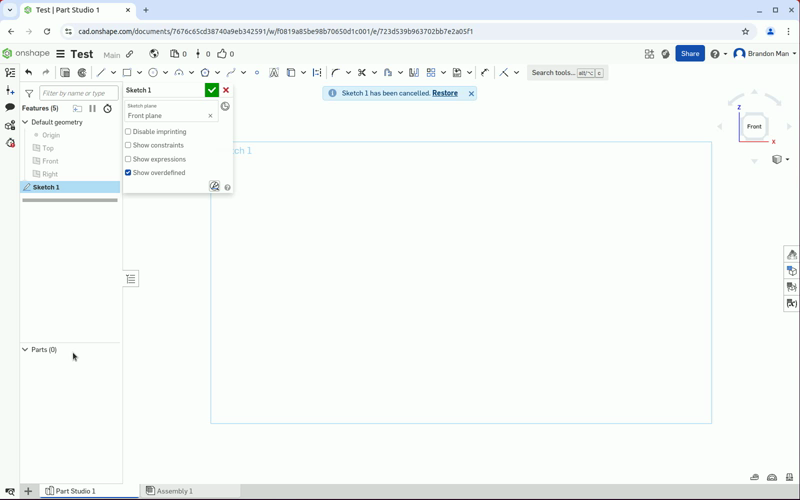
key(c)
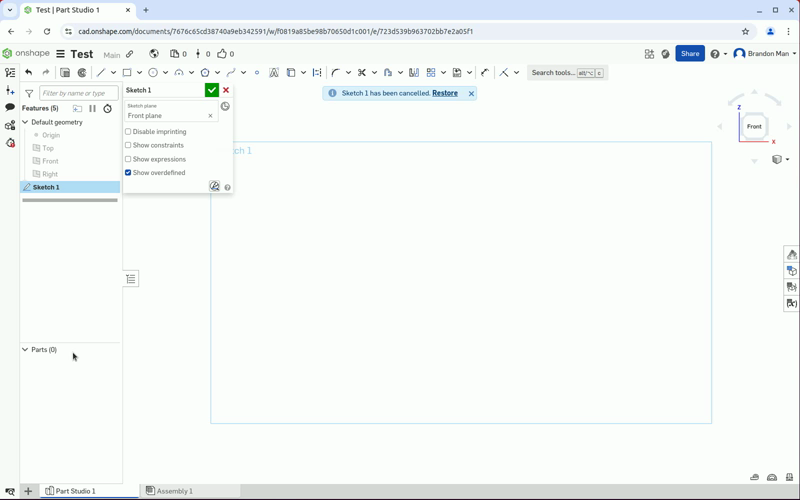
key_down(shift)
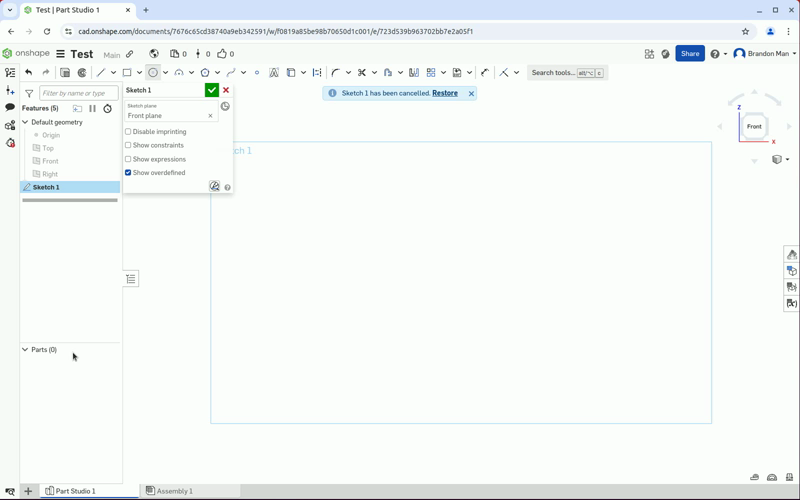
mouse_move(461, 282)
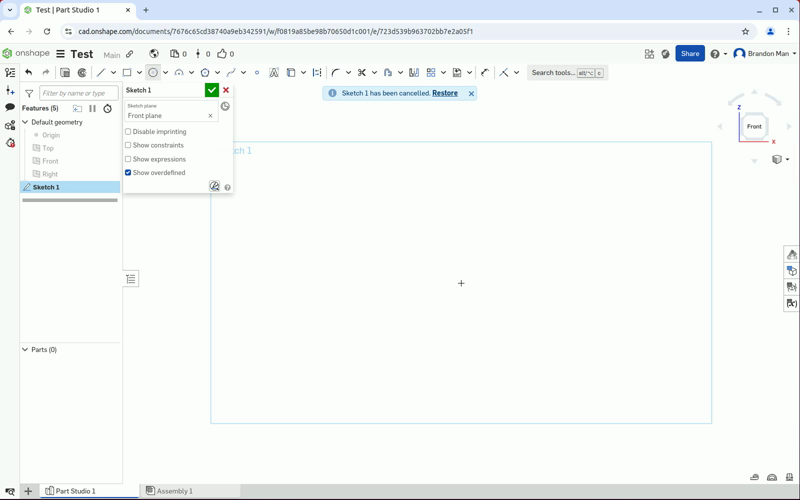
click(461, 282)
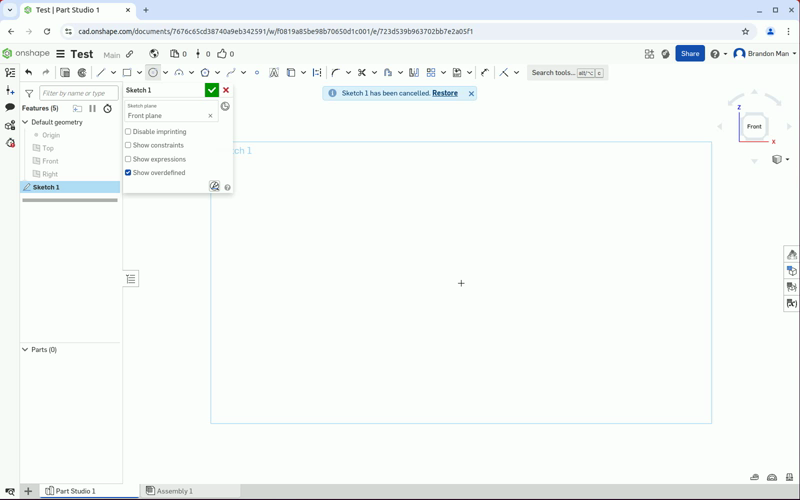
key_up(shift)
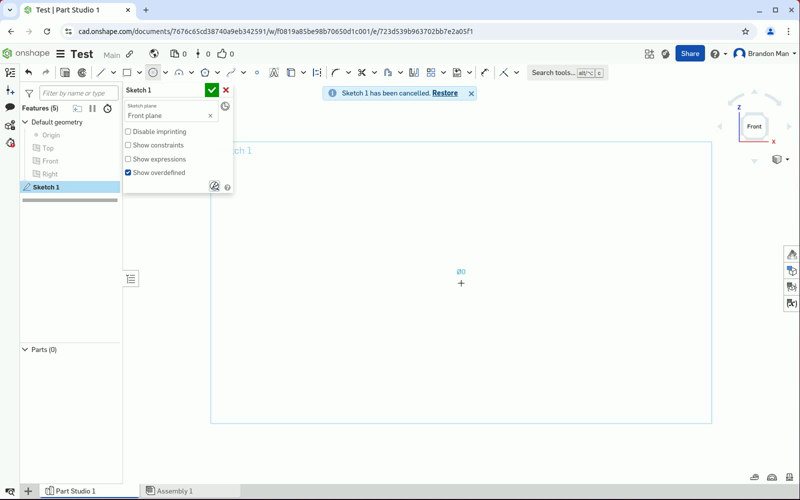
mouse_move(572, 282)
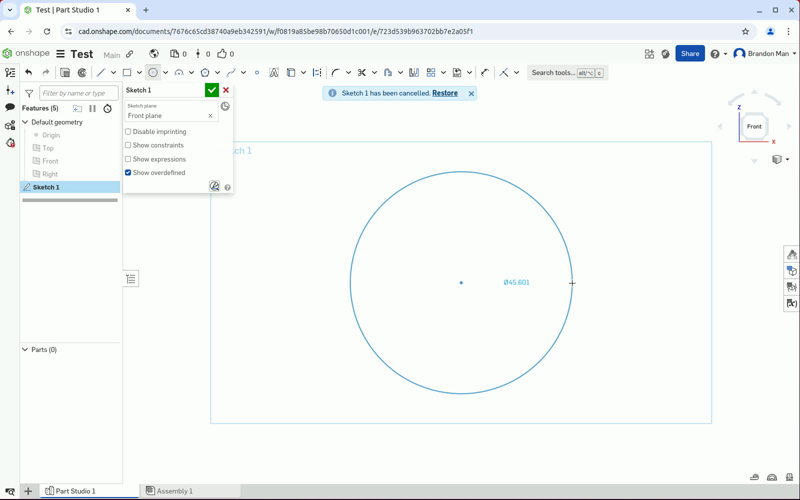
click(572, 282)
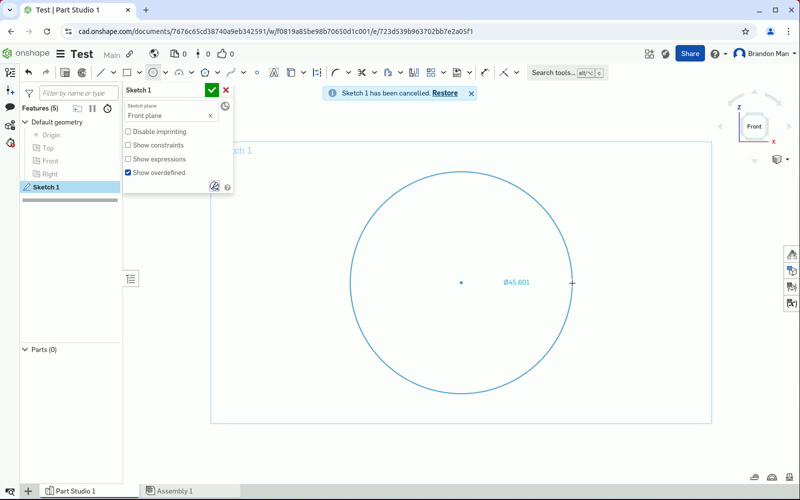
key(esc)
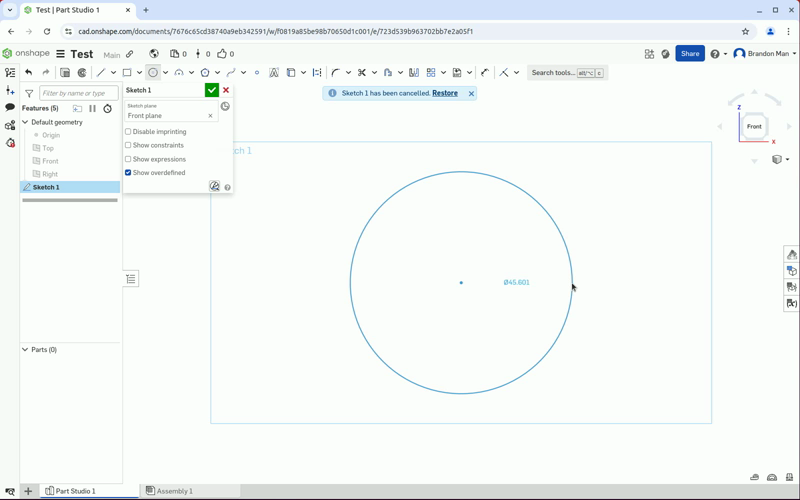
key(c)
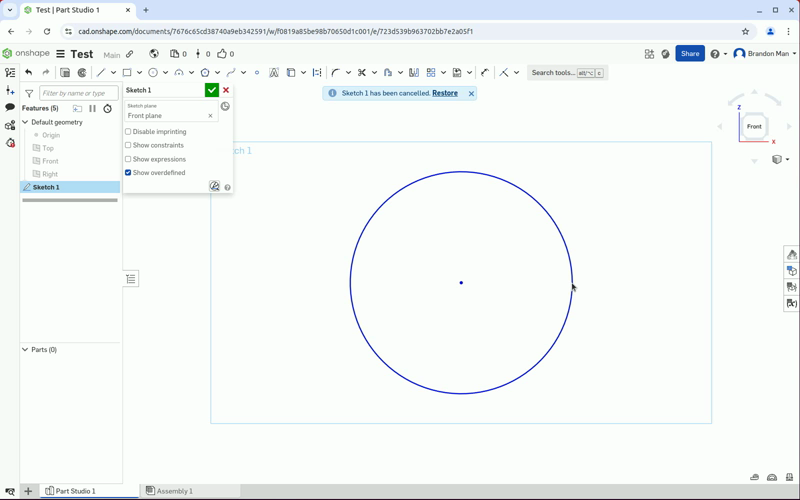
key_down(shift)
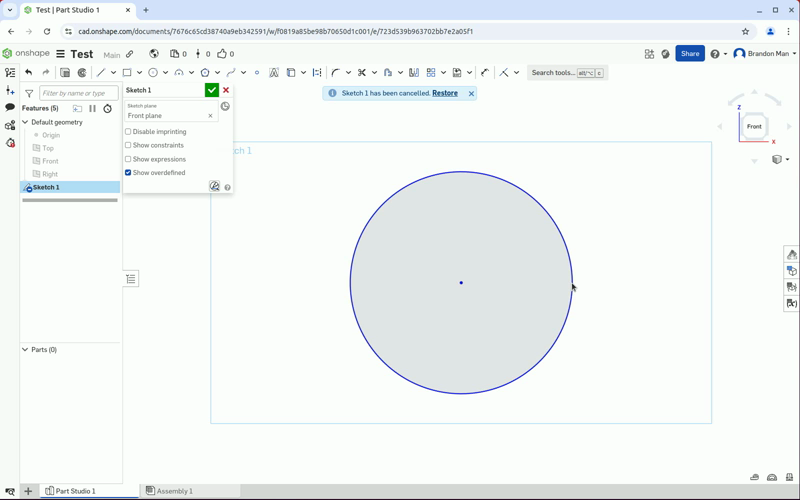
mouse_move(461, 282)
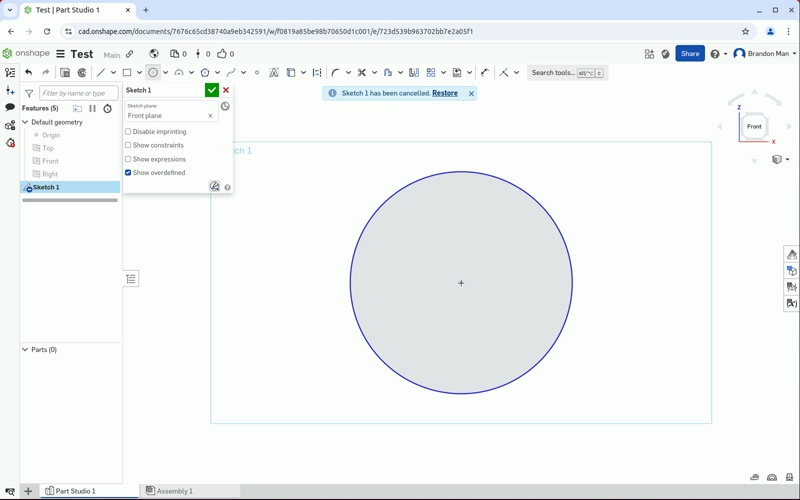
click(461, 282)
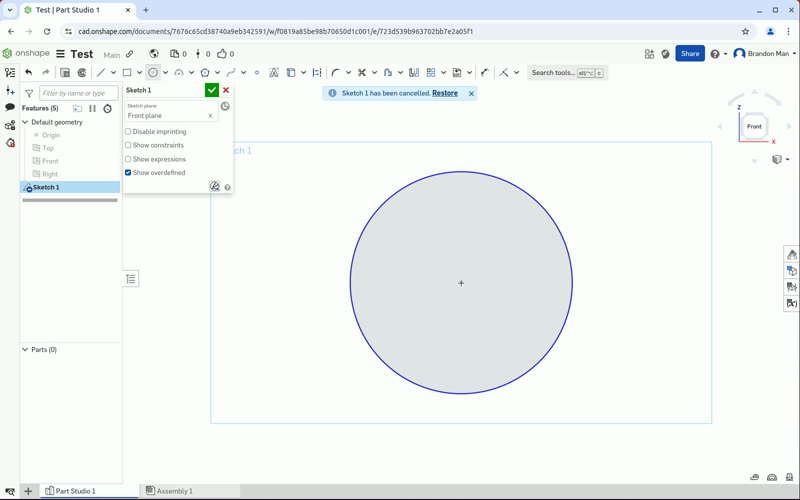
key_up(shift)
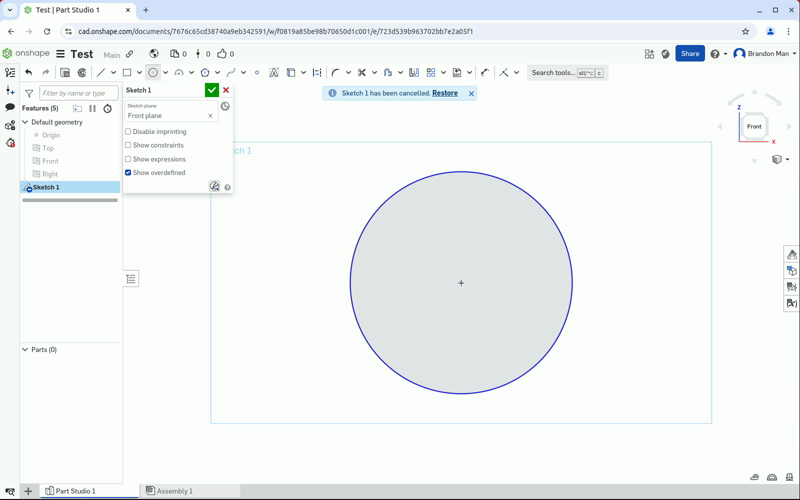
mouse_move(560, 282)
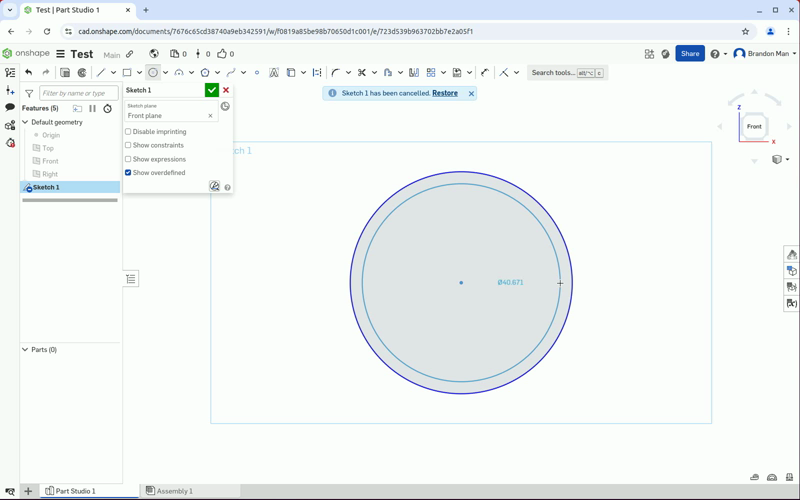
click(560, 282)
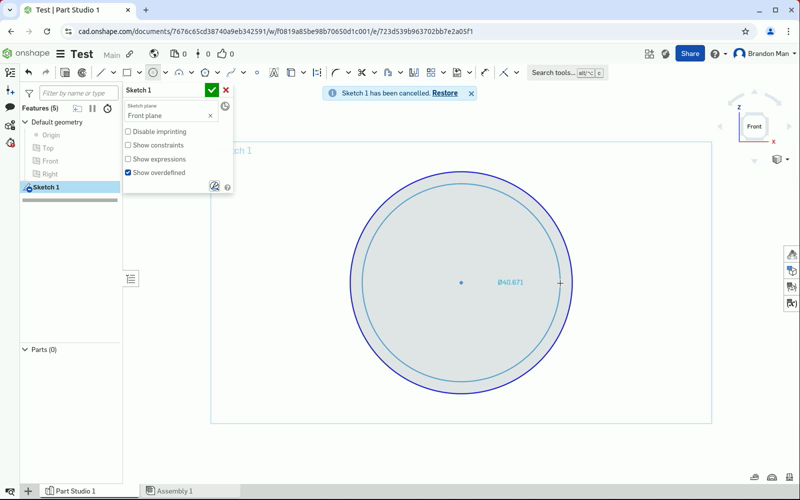
key(esc)
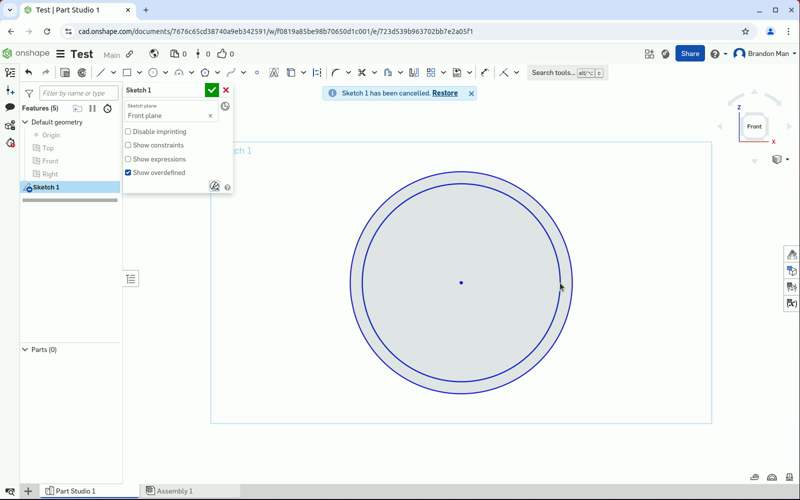
mouse_move(358, 266)
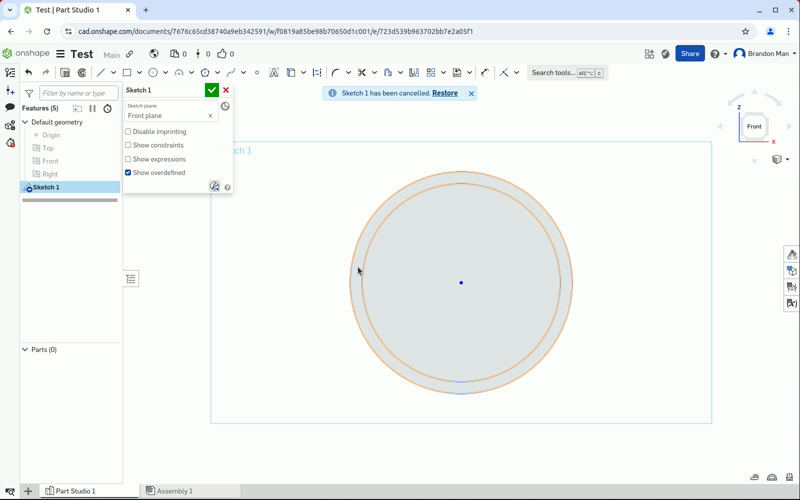
click(358, 266)
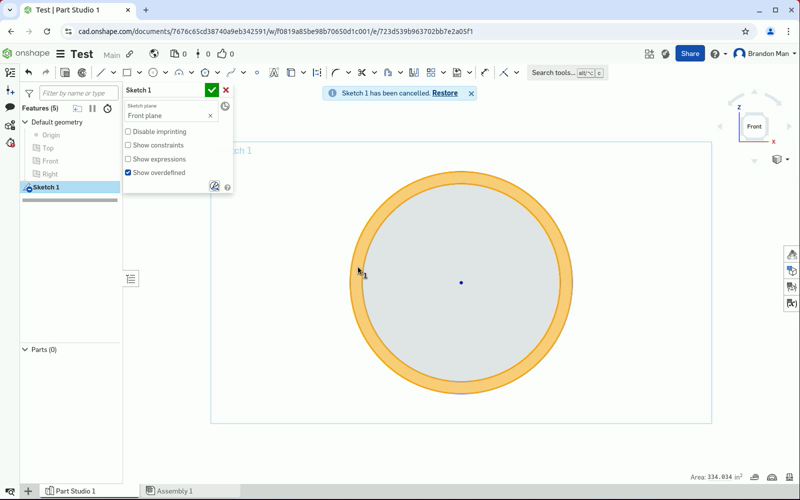
mouse_move(73, 352)
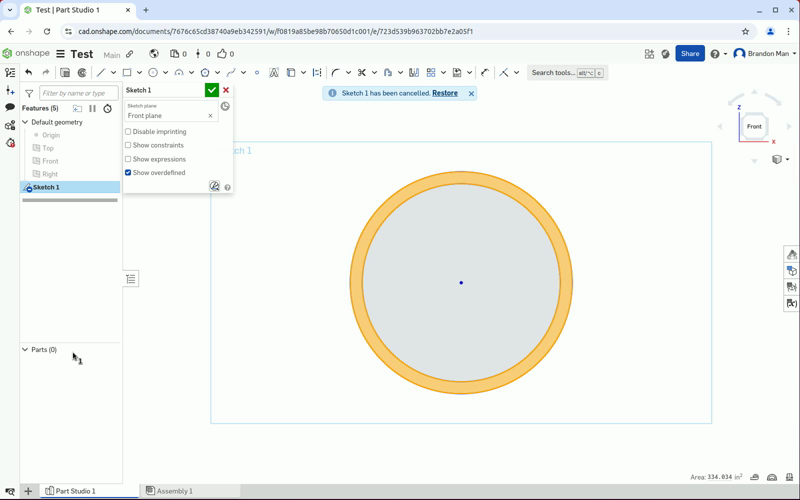
key(shift+y)
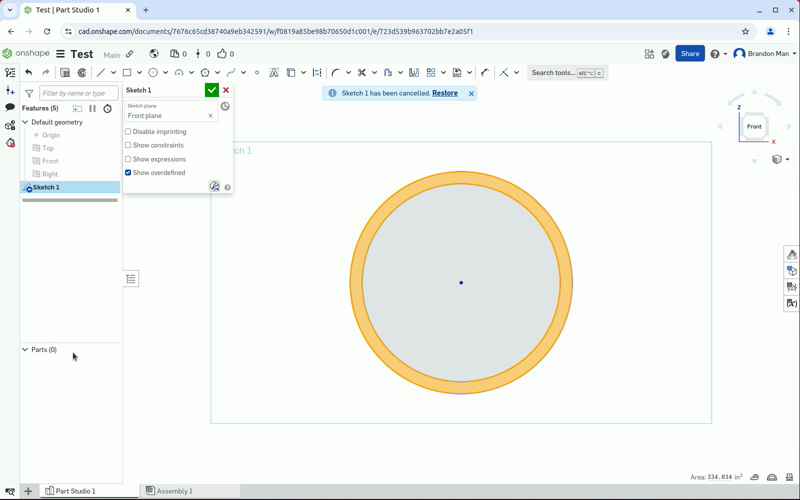
key(shift+e)
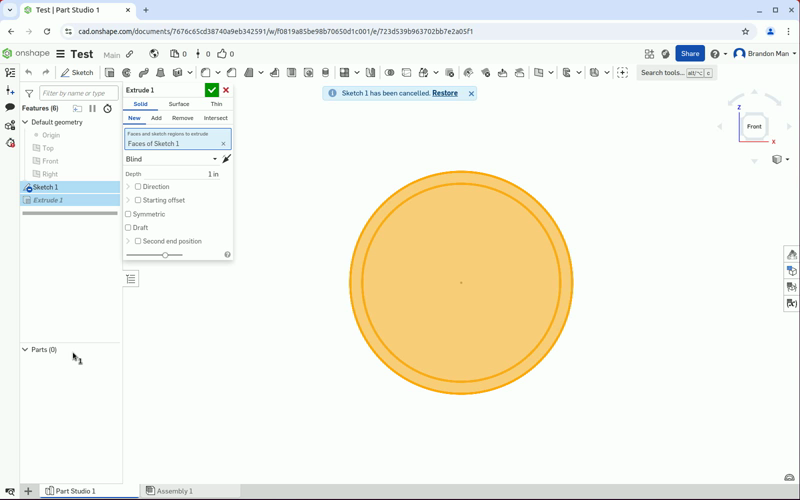
mouse_move(143, 106)
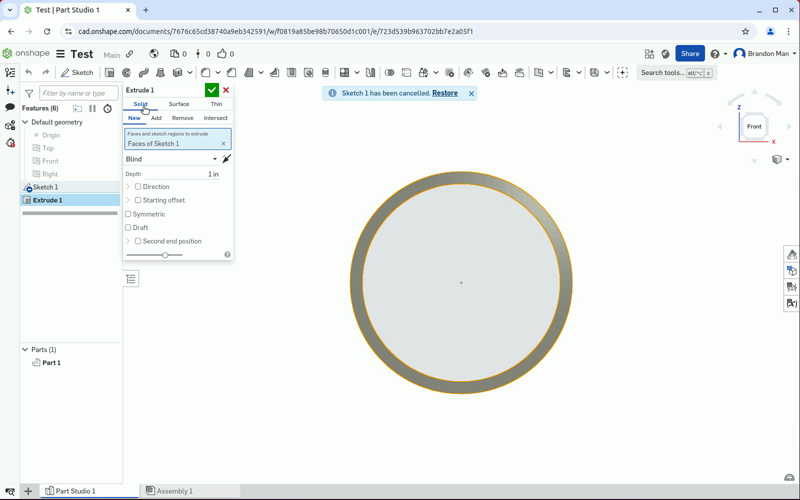
click(143, 106)
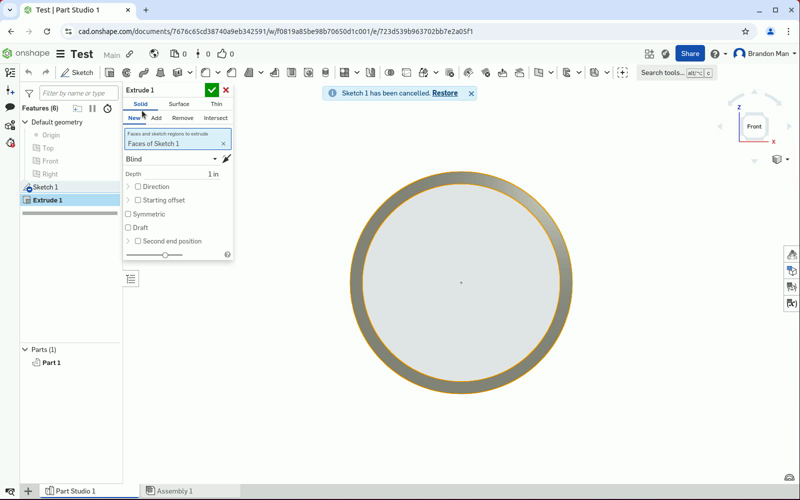
mouse_move(137, 120)
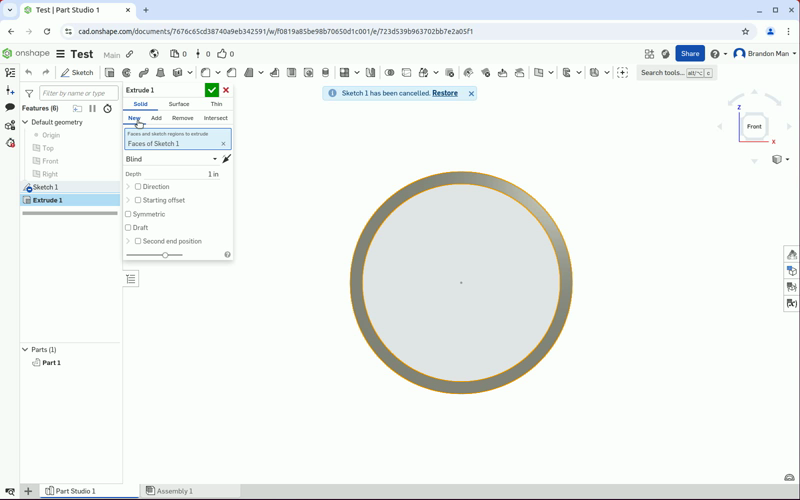
click(137, 120)
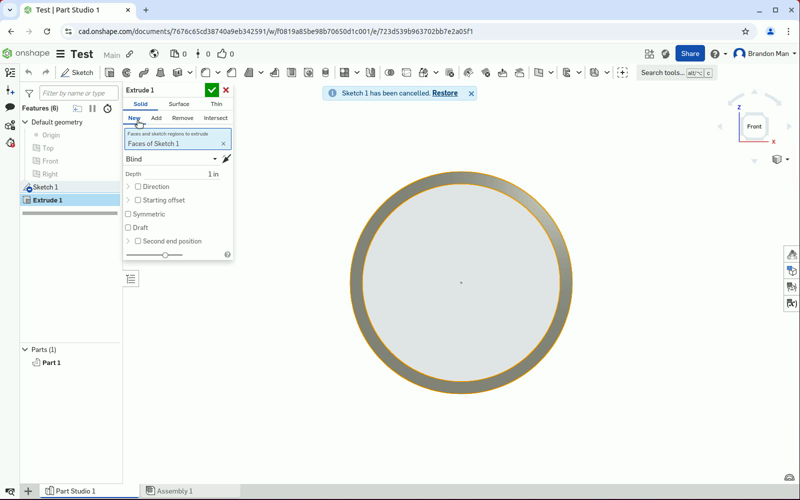
key(tab, 4)
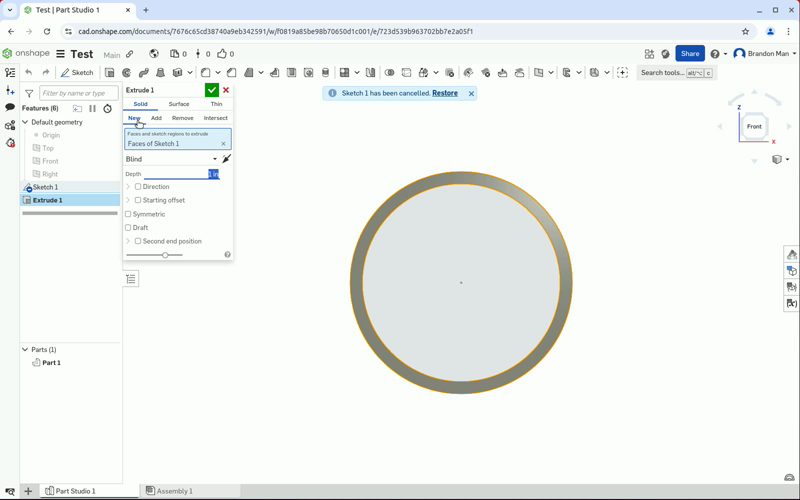
text(2.408)
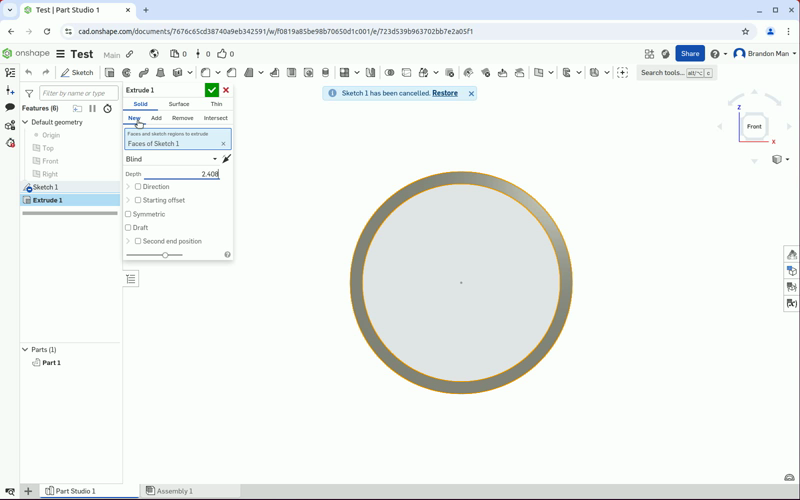
key(tab, 3)
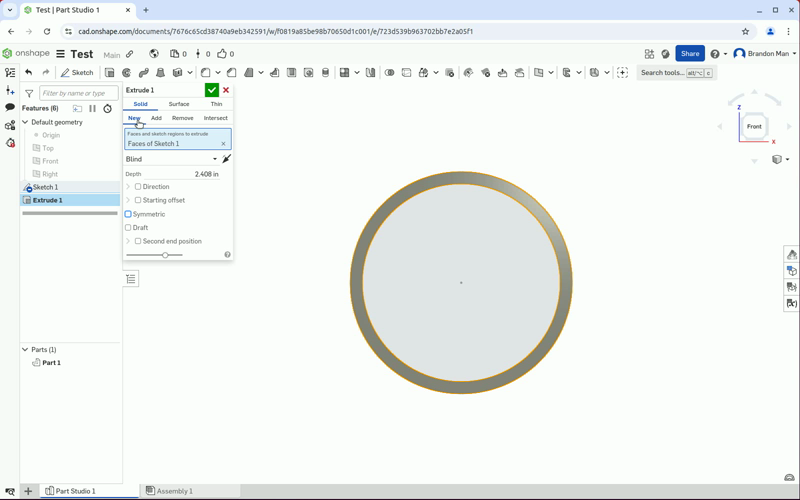
key(space)
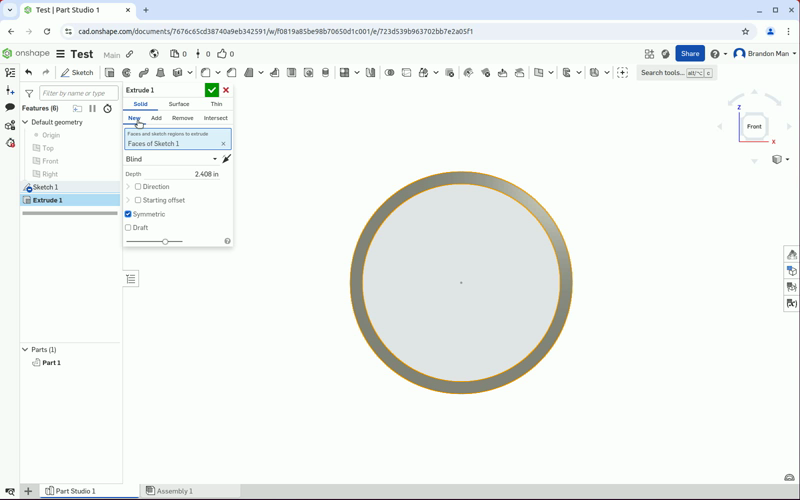
key(enter)
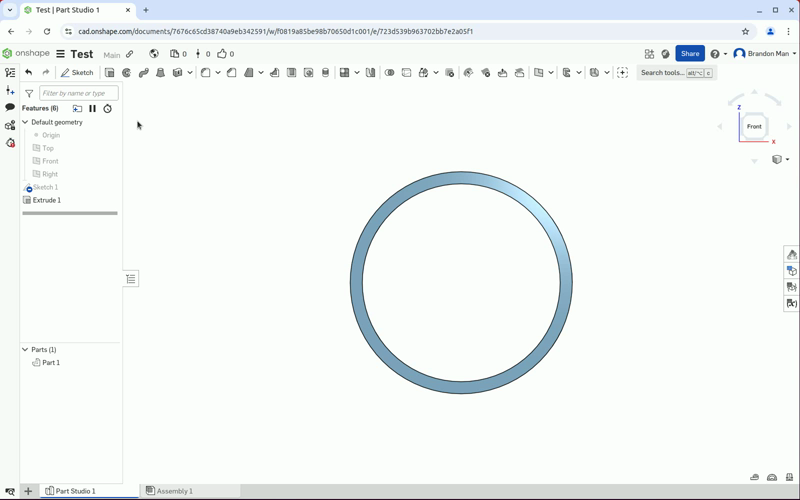
key(shift+h)
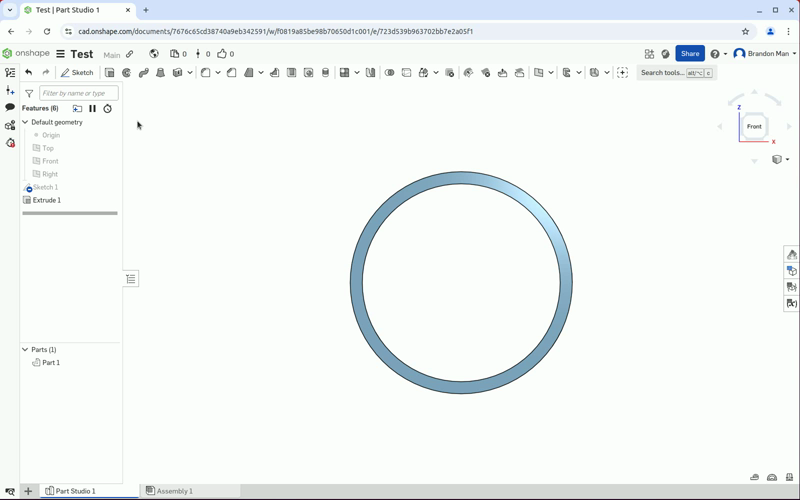
key(shift+h)
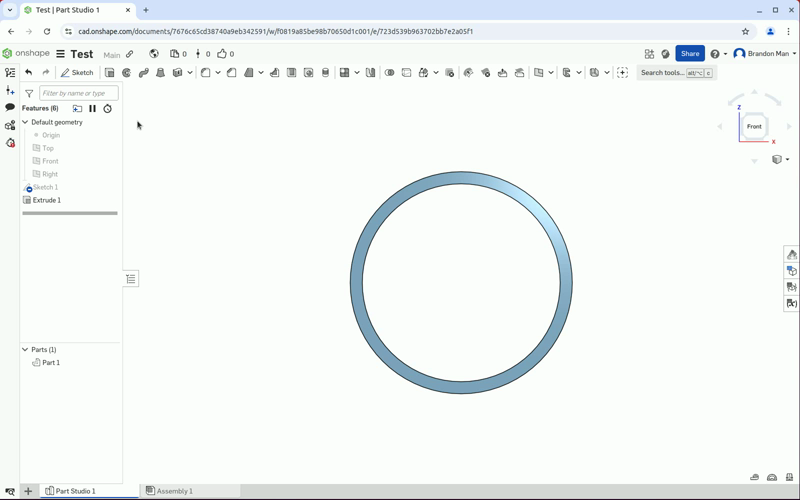
mouse_move(73, 189)
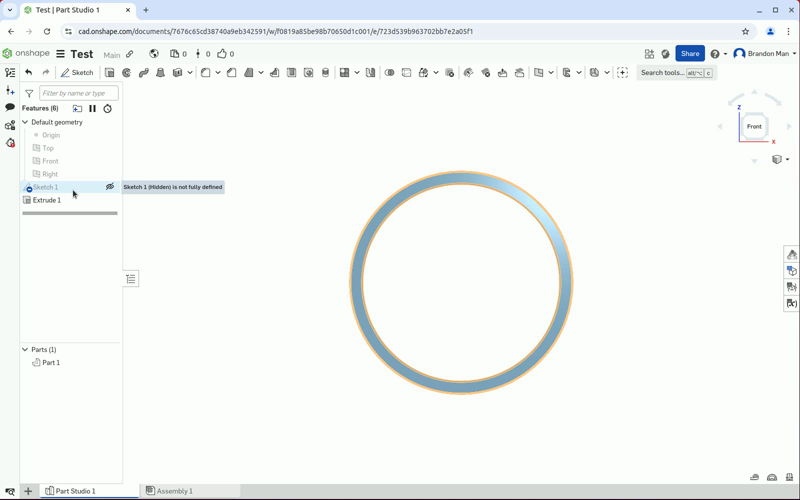
click(73, 189)
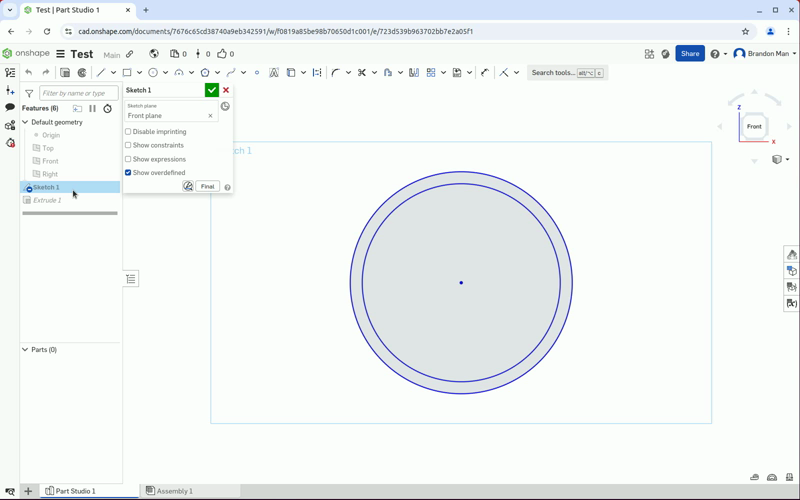
mouse_move(229, 92)
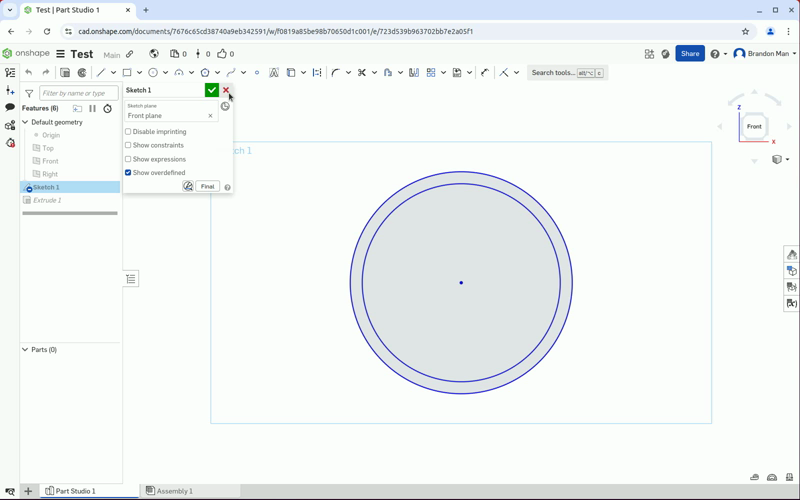
click(229, 92)
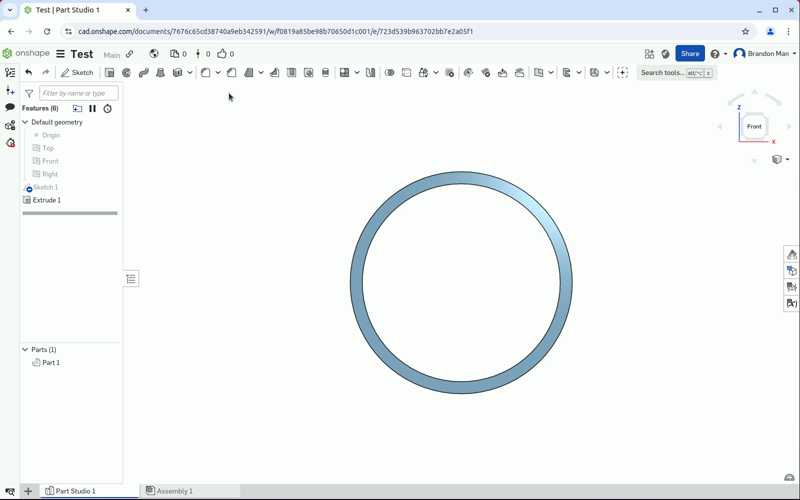
mouse_move(541, 75)
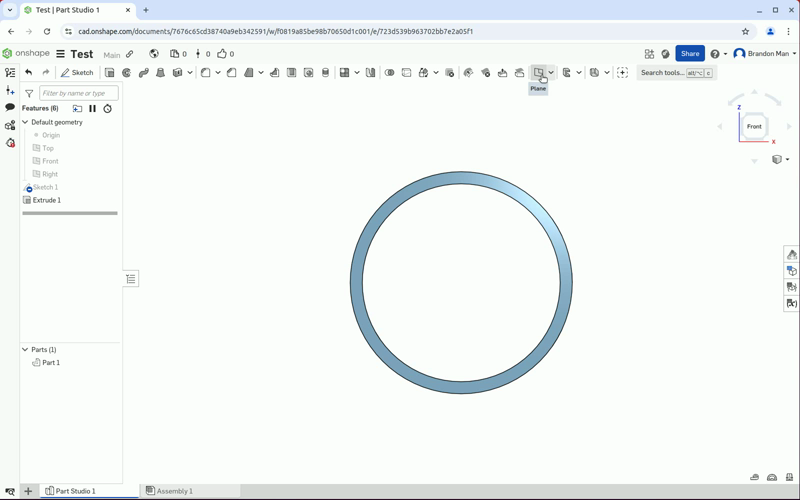
click(541, 75)
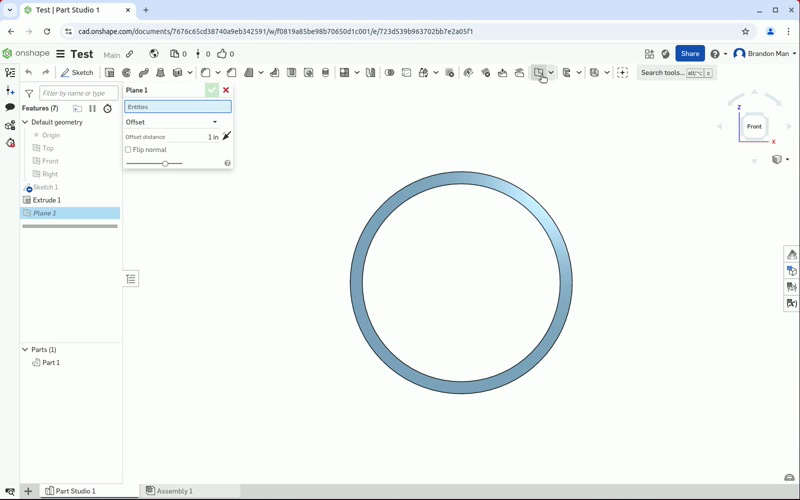
mouse_move(73, 163)
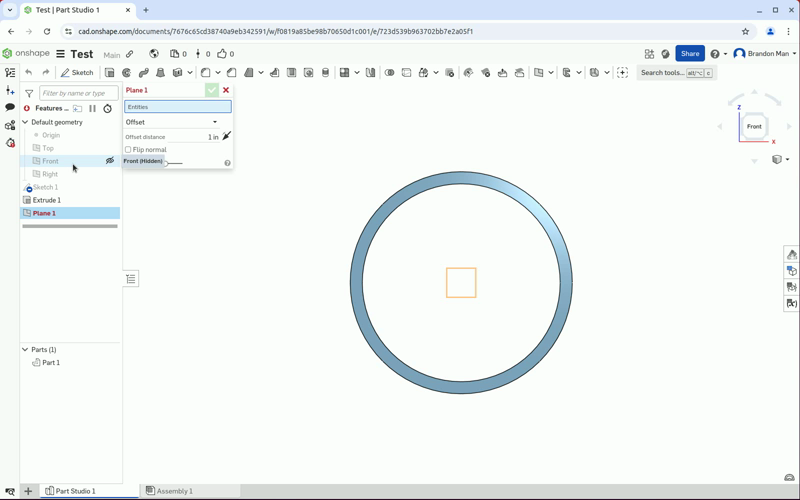
click(73, 163)
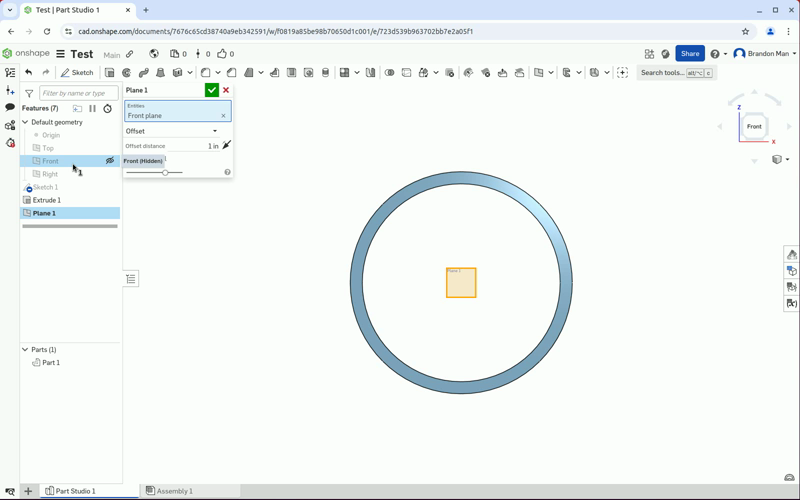
key(tab, 2)
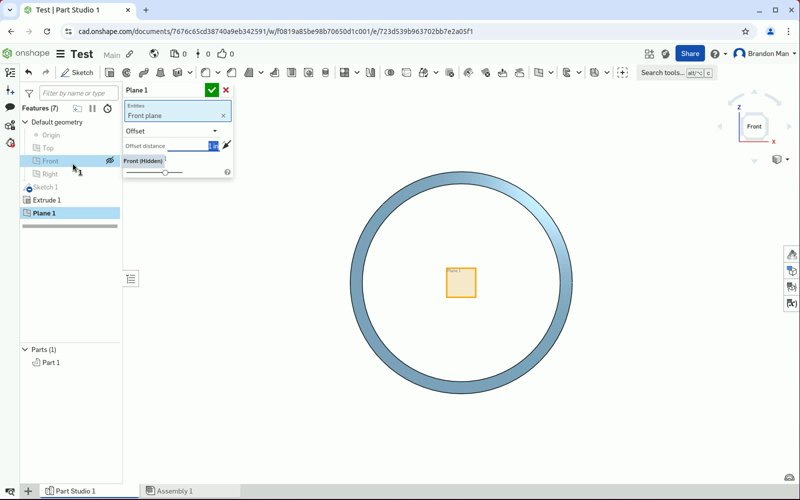
text(1.202)
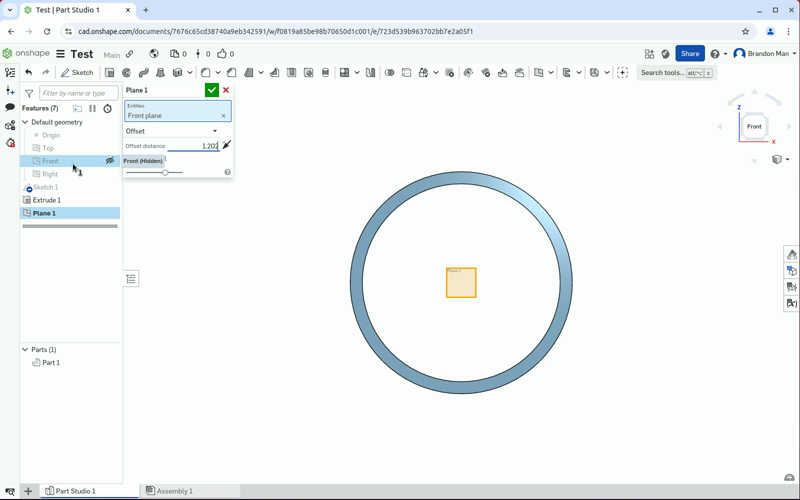
key(enter, 2)
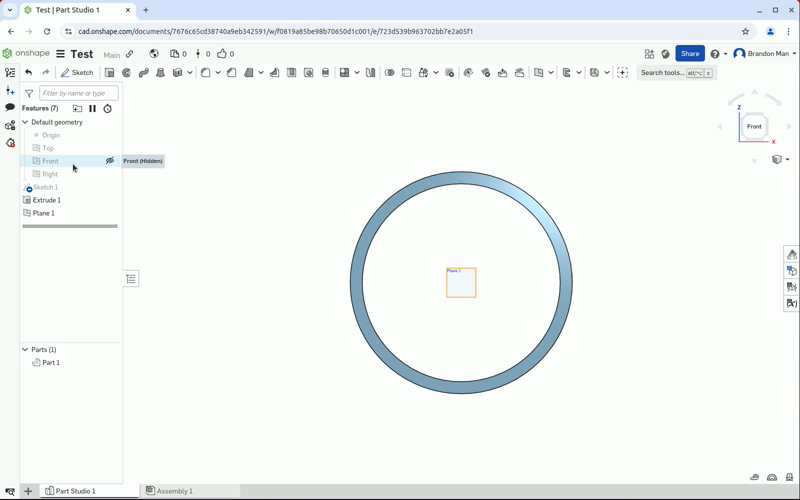
key(shift+s)
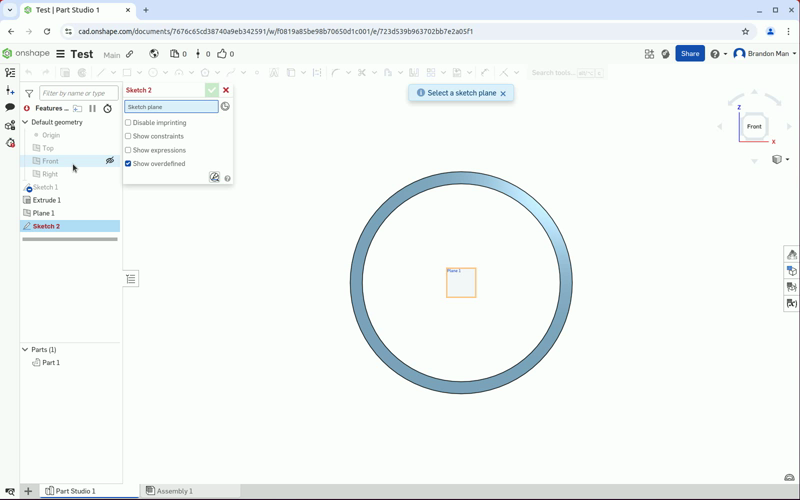
mouse_move(73, 215)
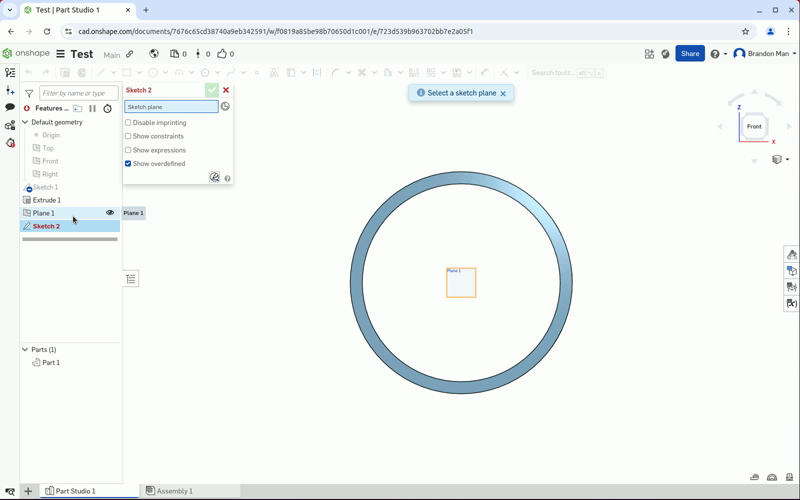
click(73, 215)
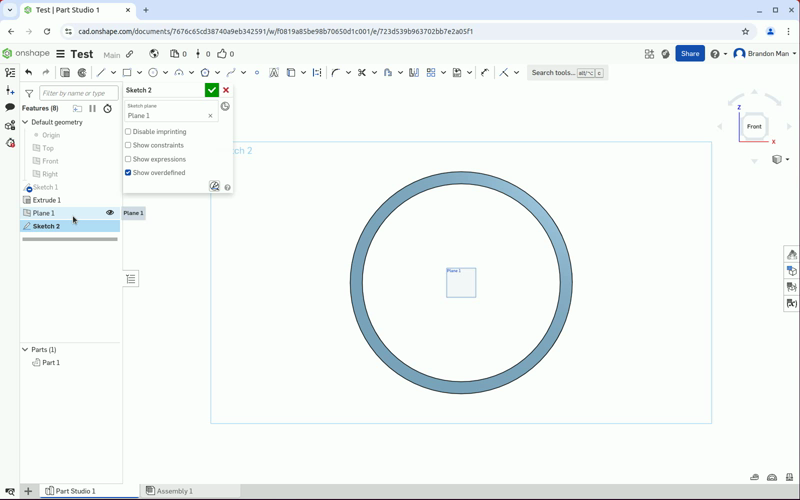
mouse_move(73, 352)
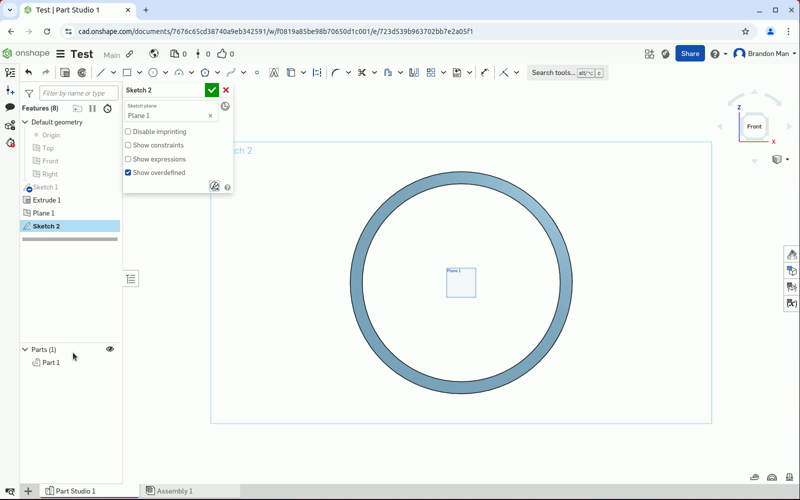
key(y)
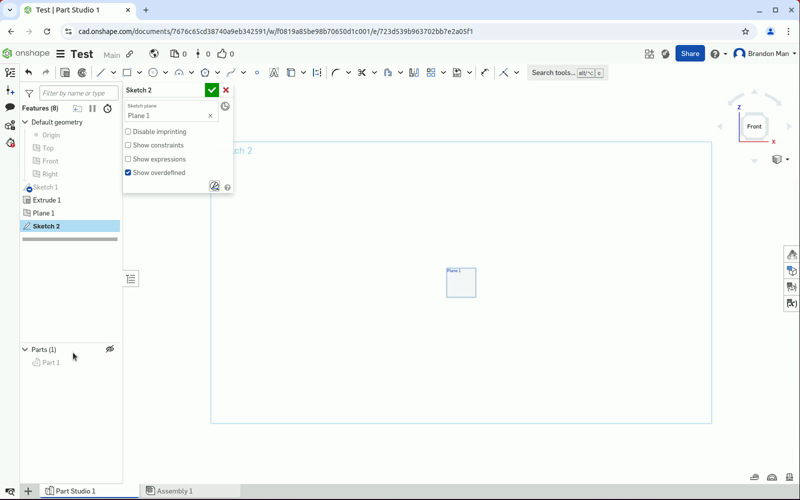
key(c)
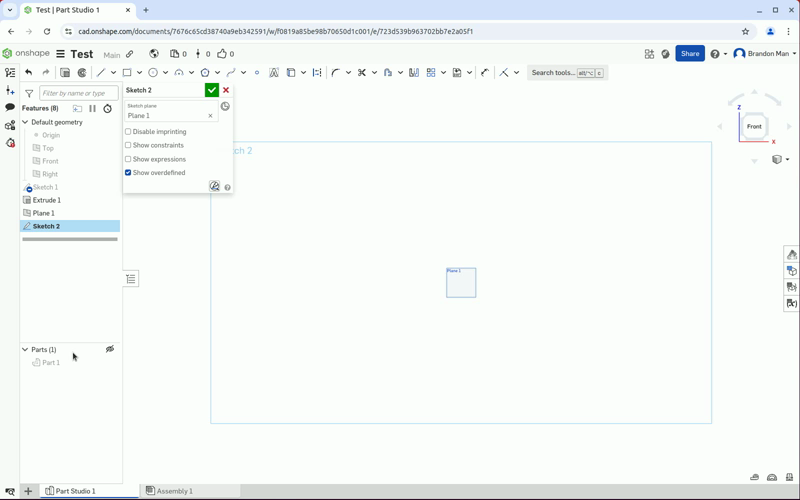
key_down(shift)
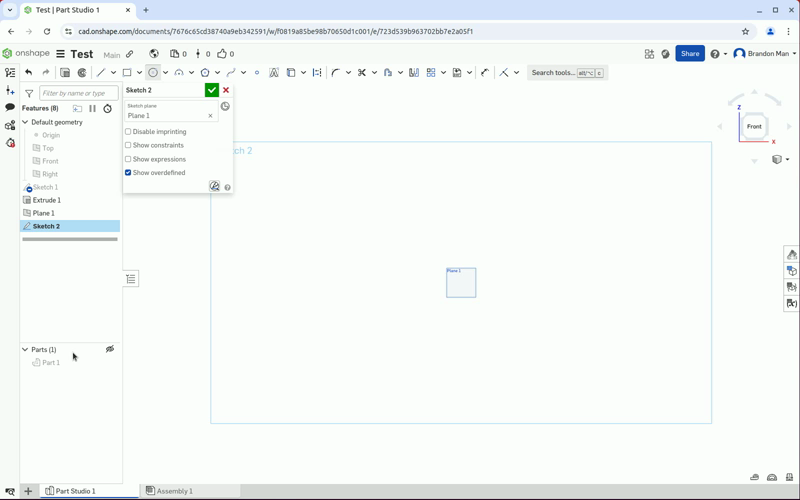
mouse_move(460, 282)
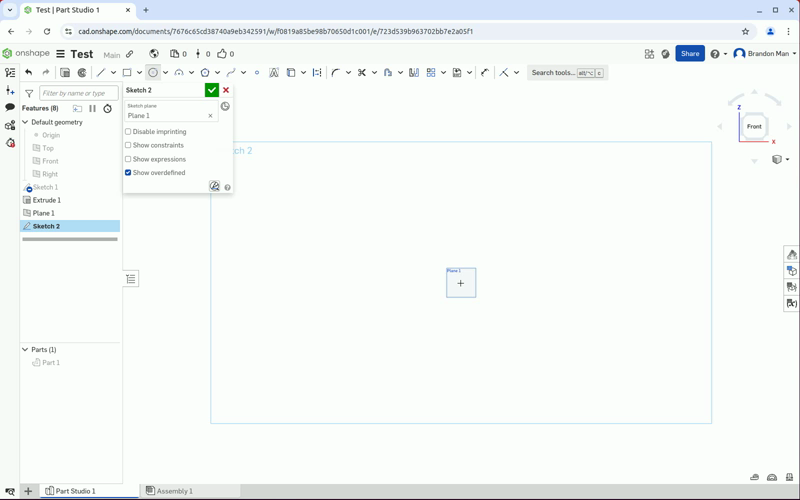
click(460, 282)
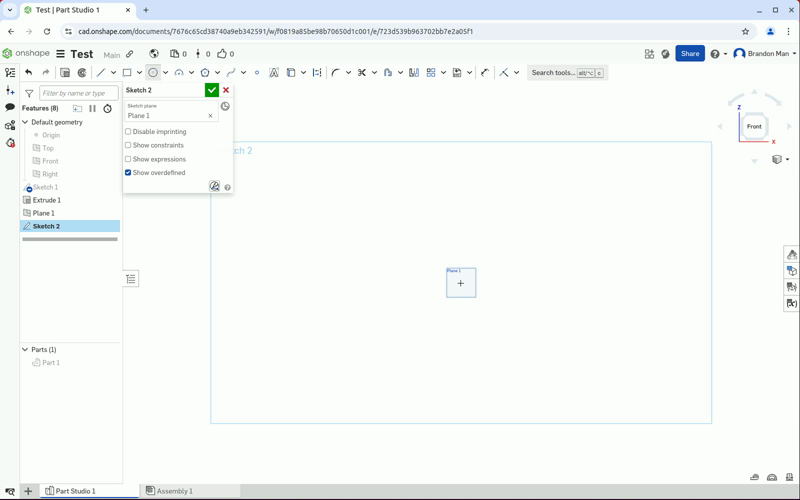
key_up(shift)
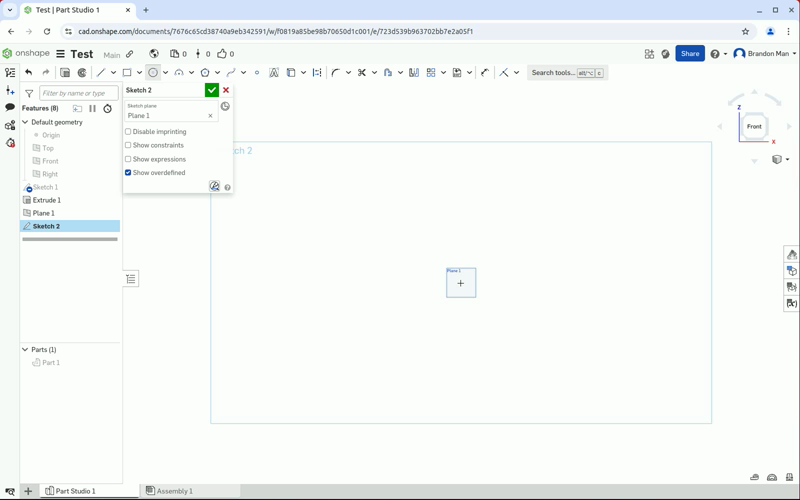
mouse_move(568, 282)
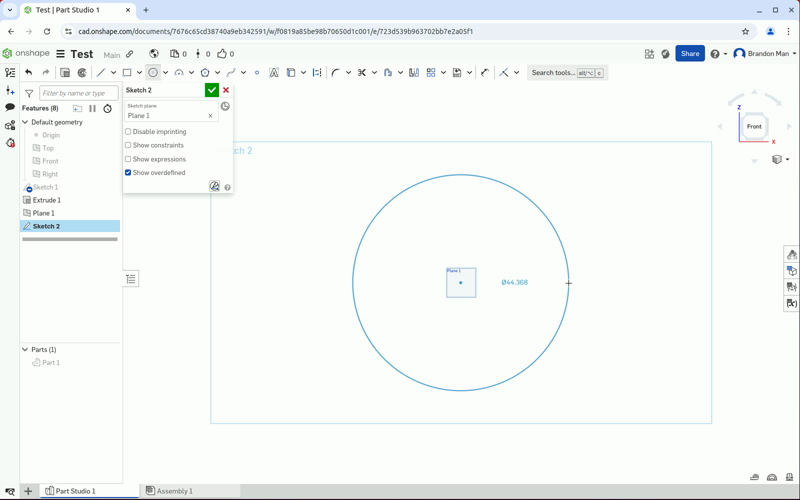
click(568, 282)
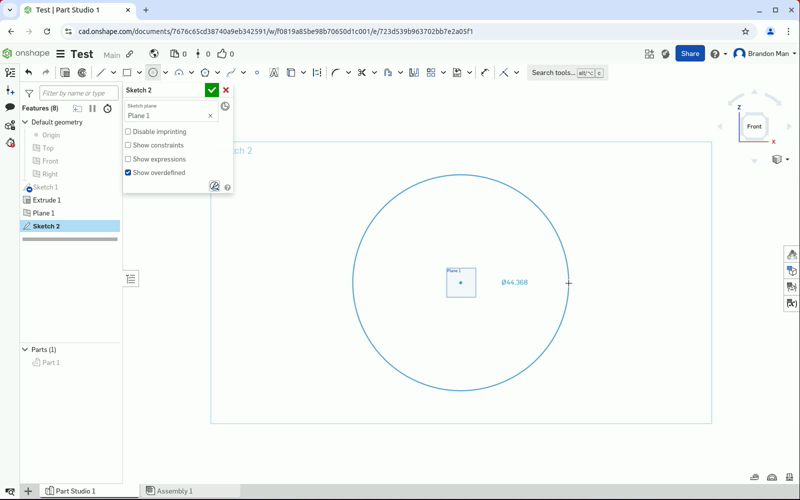
key(esc)
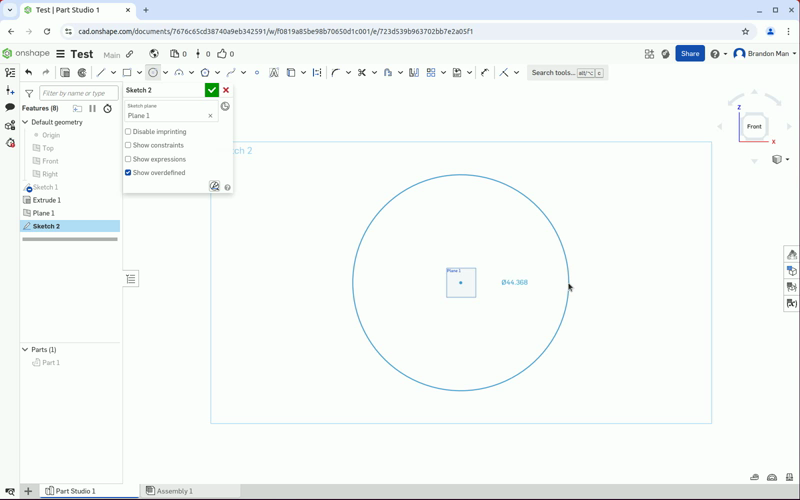
key(c)
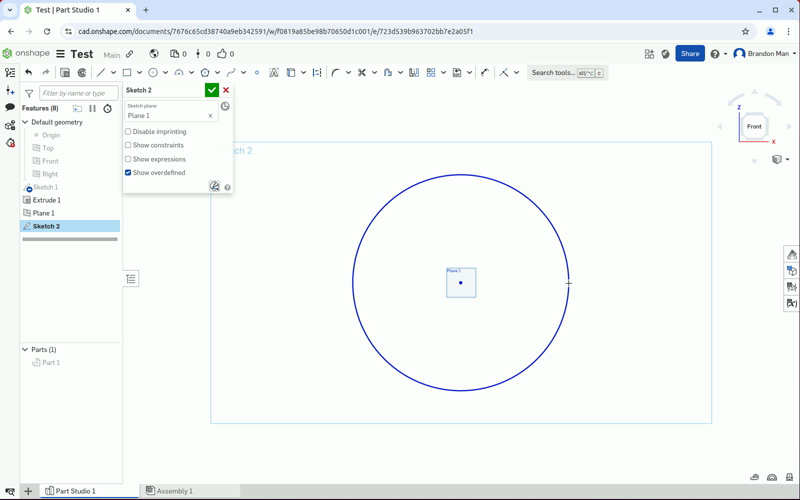
key_down(shift)
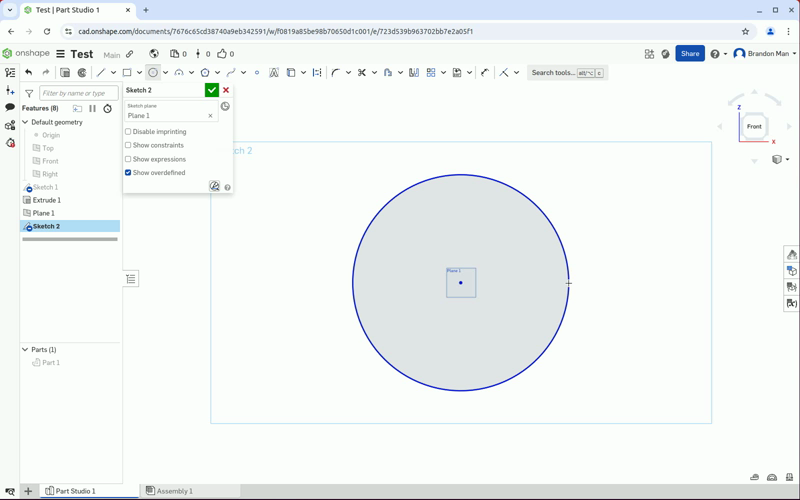
mouse_move(460, 282)
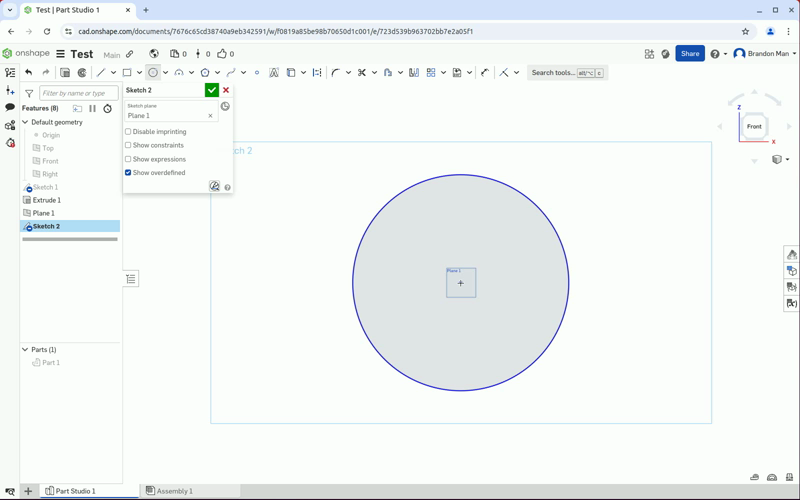
click(460, 282)
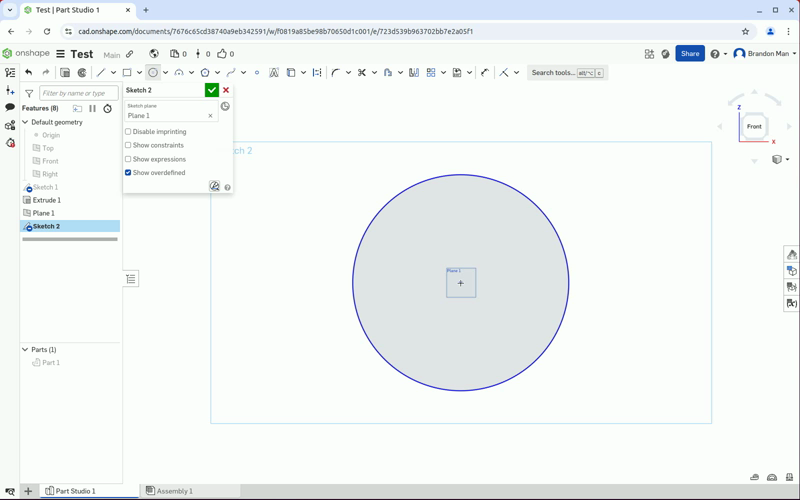
key_up(shift)
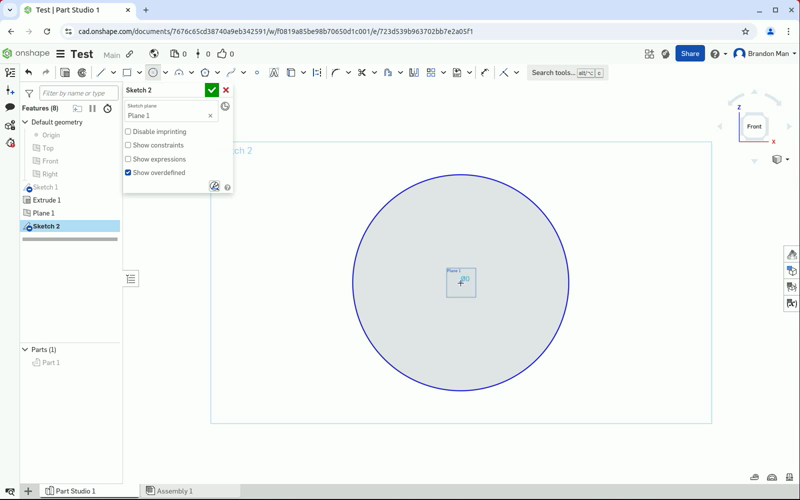
mouse_move(566, 282)
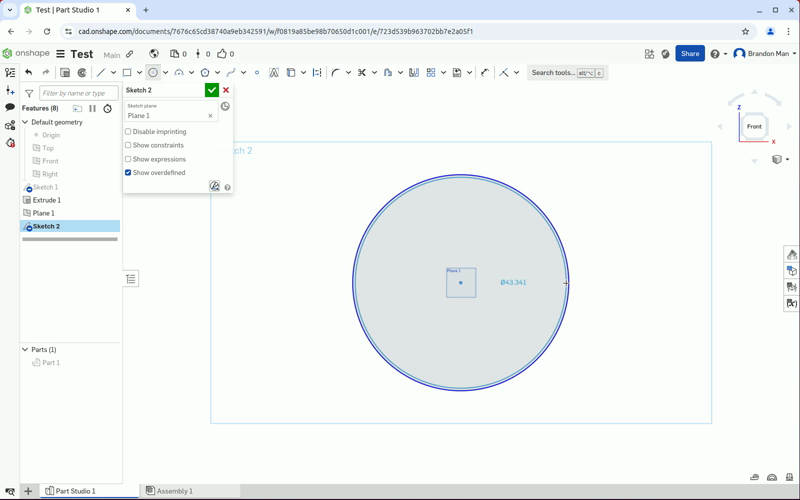
scroll(6)
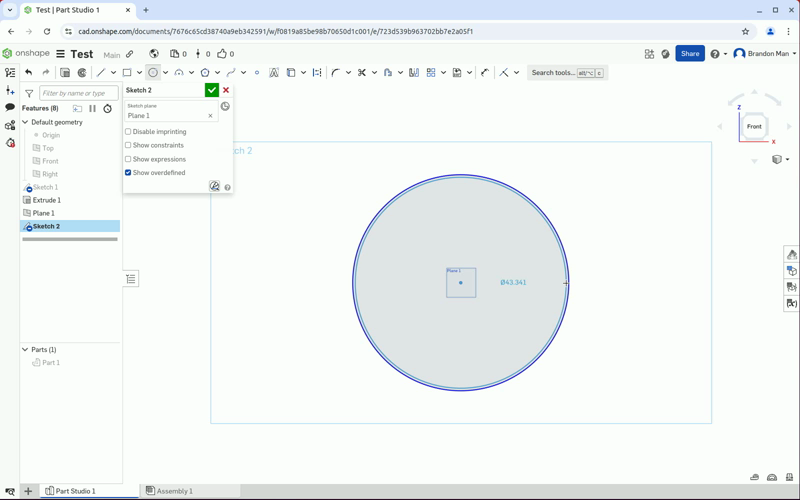
scroll(6)
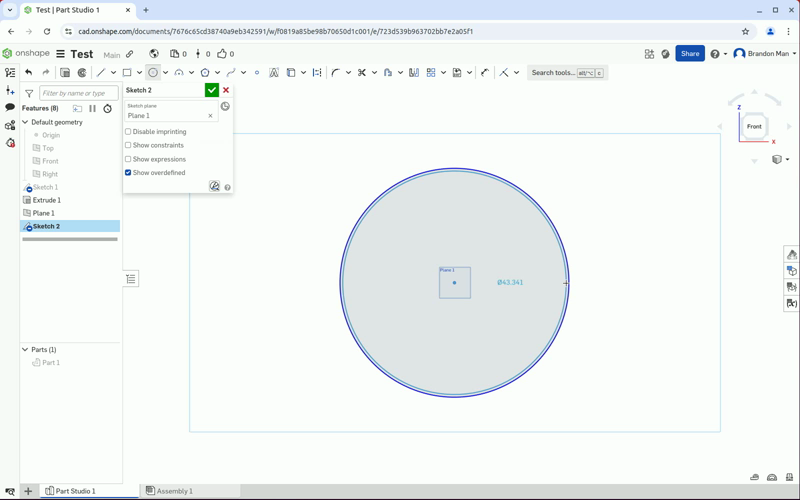
scroll(6)
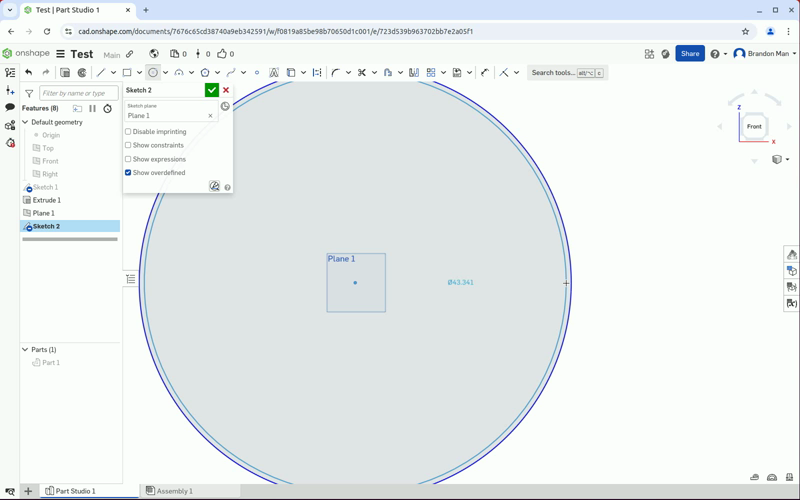
scroll(6)
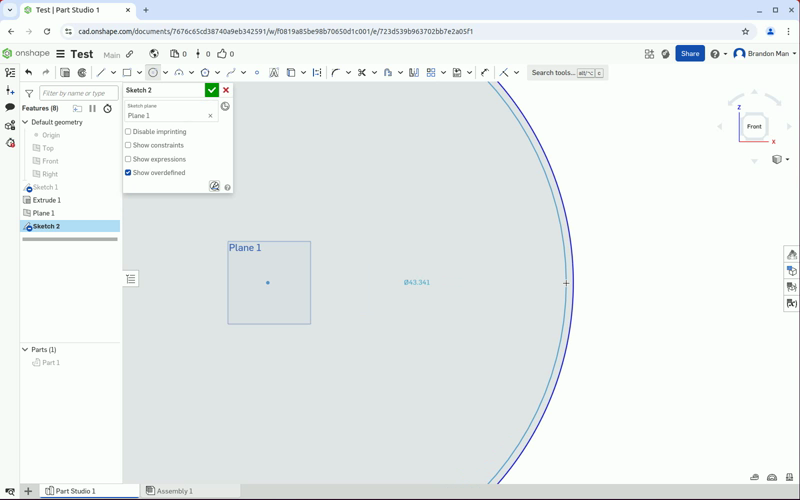
scroll(6)
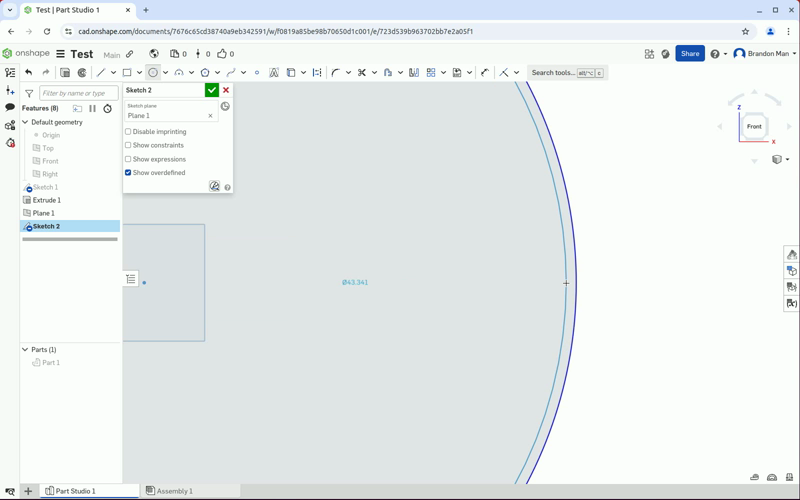
scroll(6)
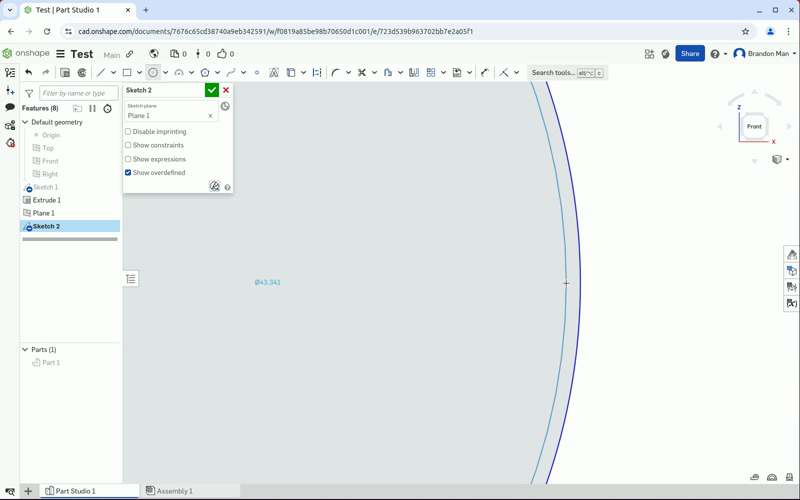
scroll(6)
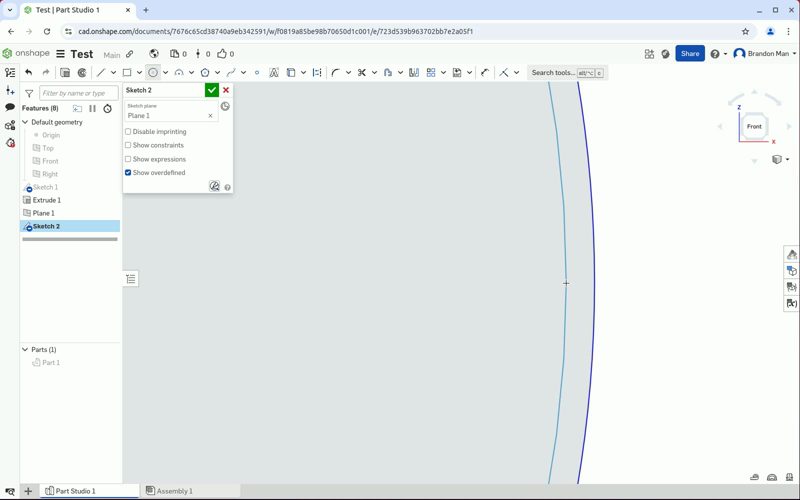
click(566, 282)
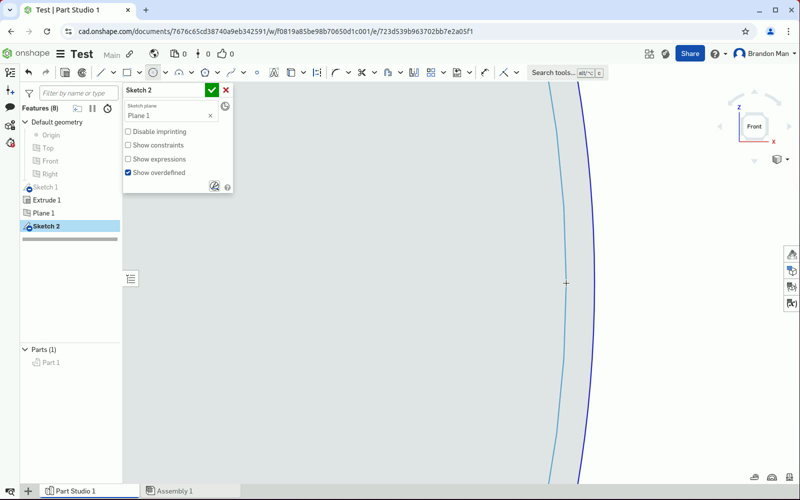
scroll(-6)
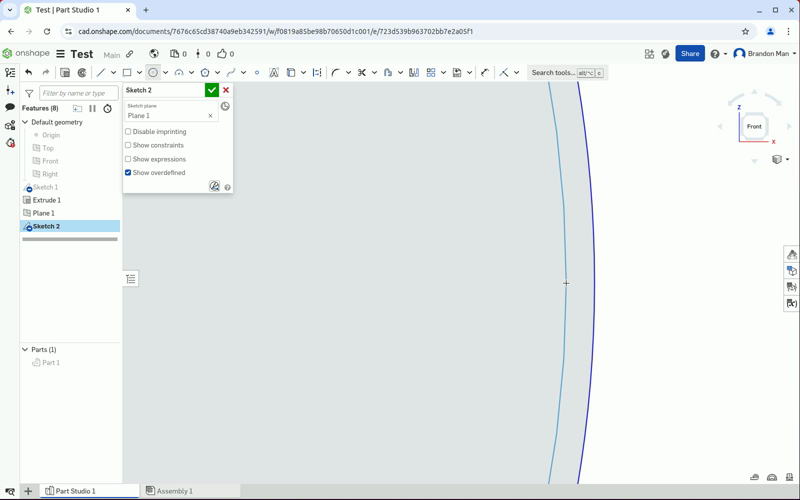
scroll(-6)
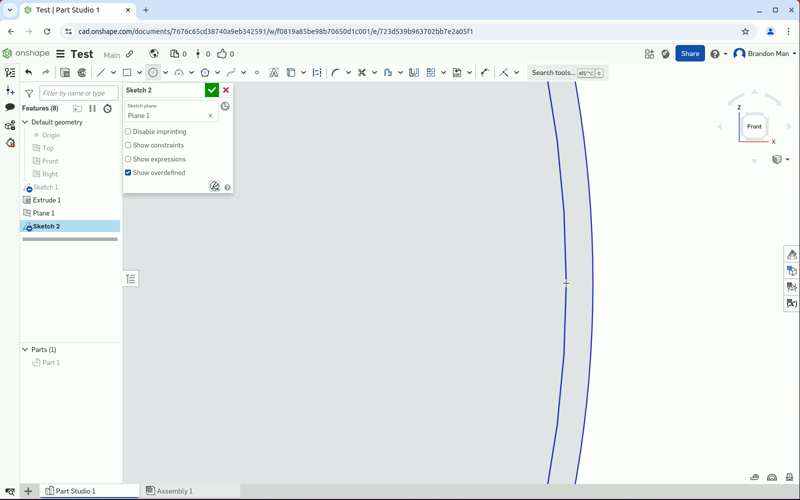
scroll(-6)
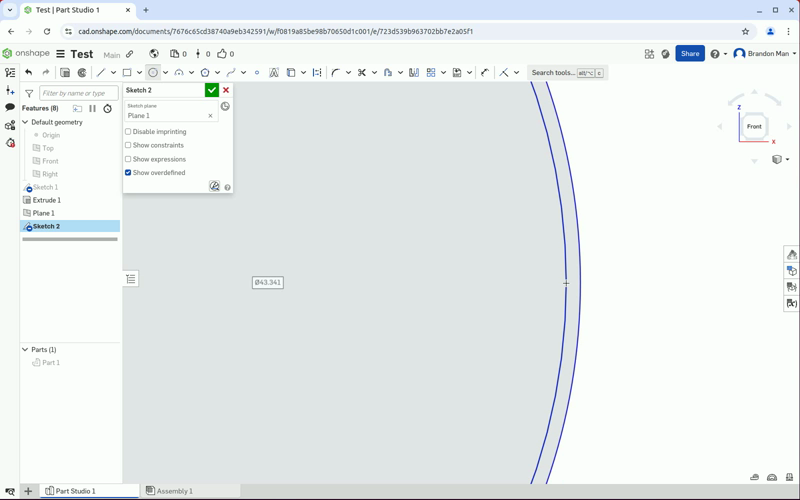
scroll(-6)
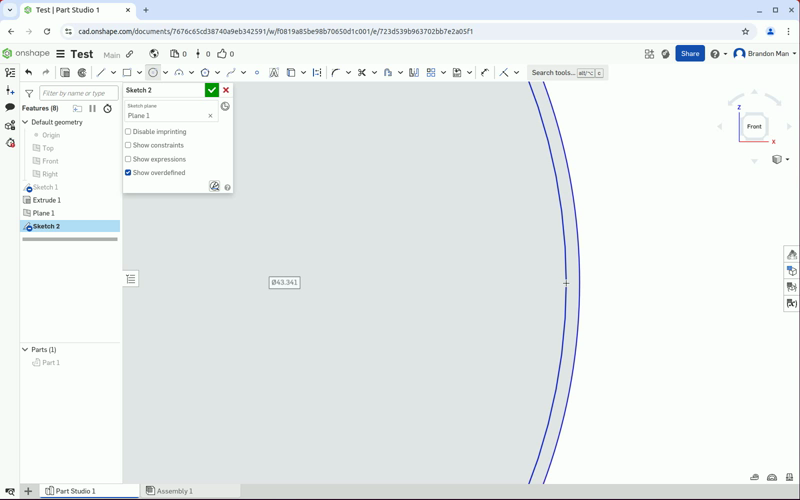
scroll(-6)
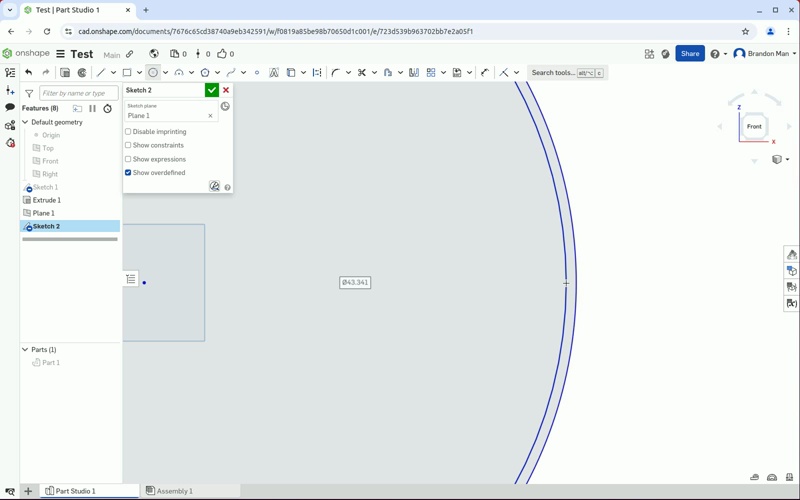
scroll(-6)
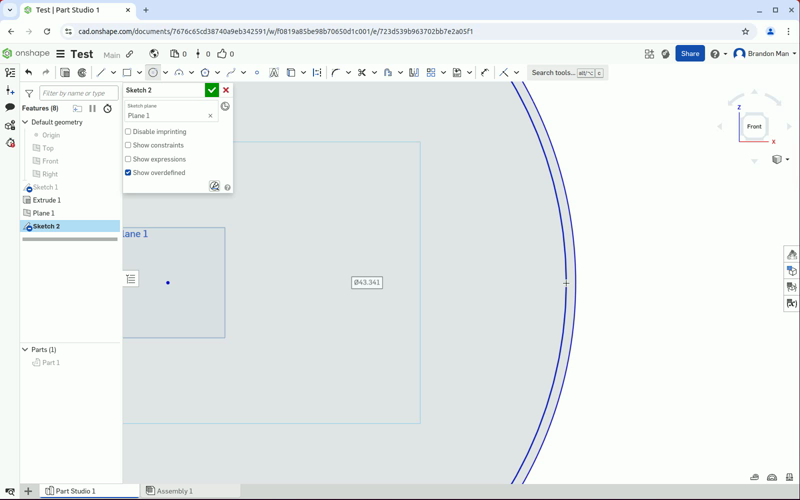
scroll(-6)
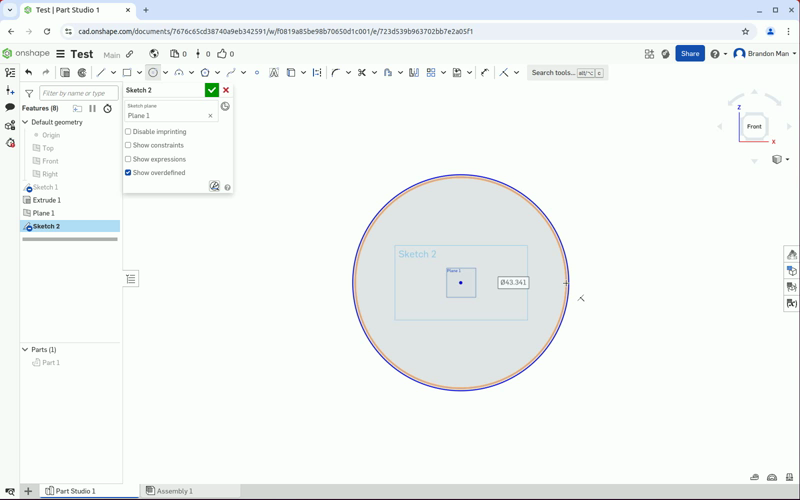
key(esc)
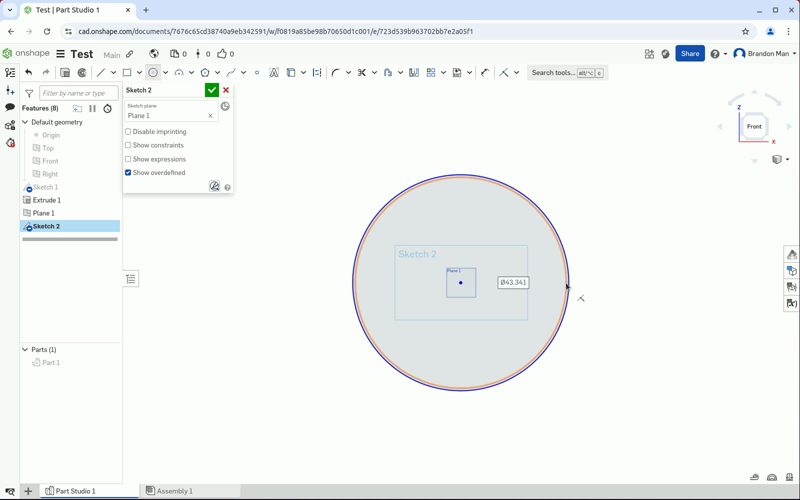
mouse_move(380, 353)
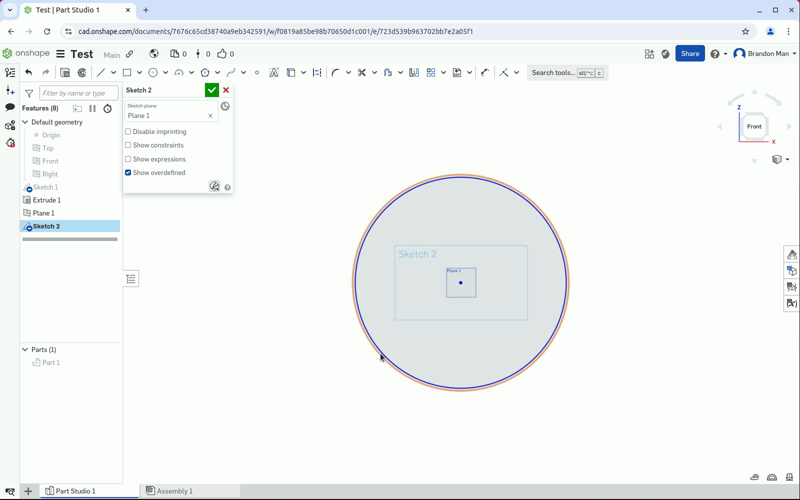
scroll(6)
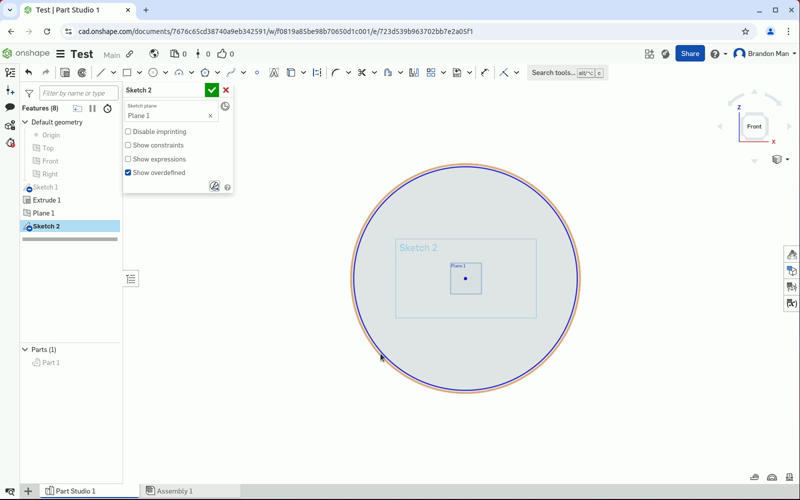
scroll(6)
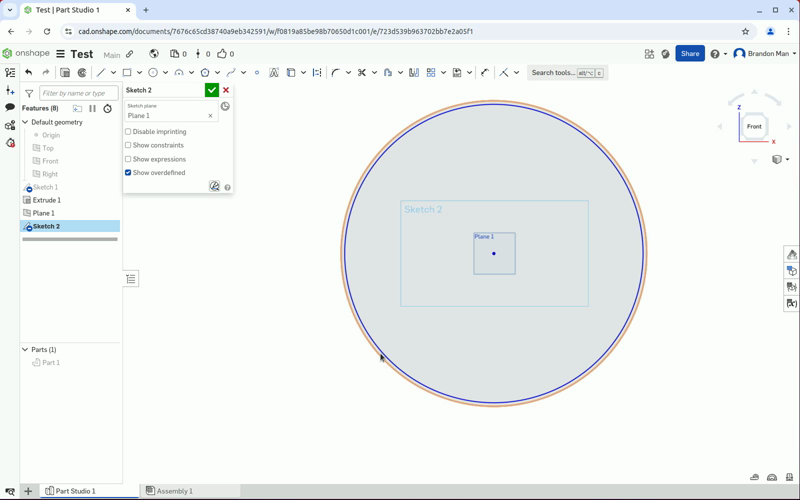
scroll(6)
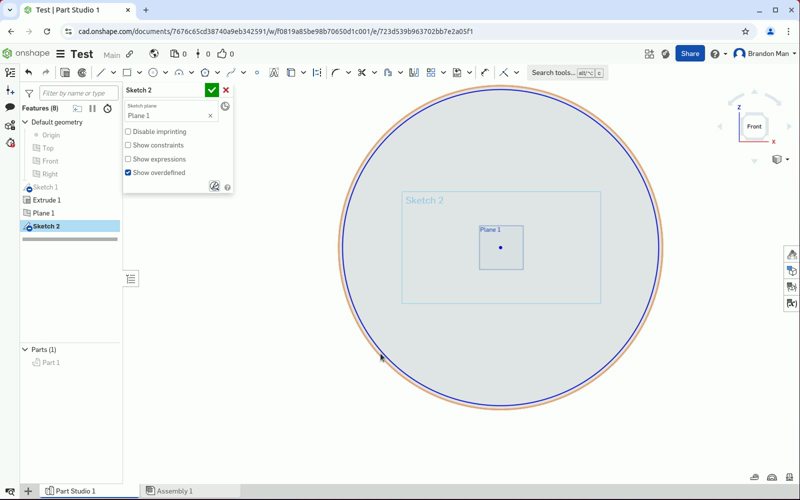
scroll(6)
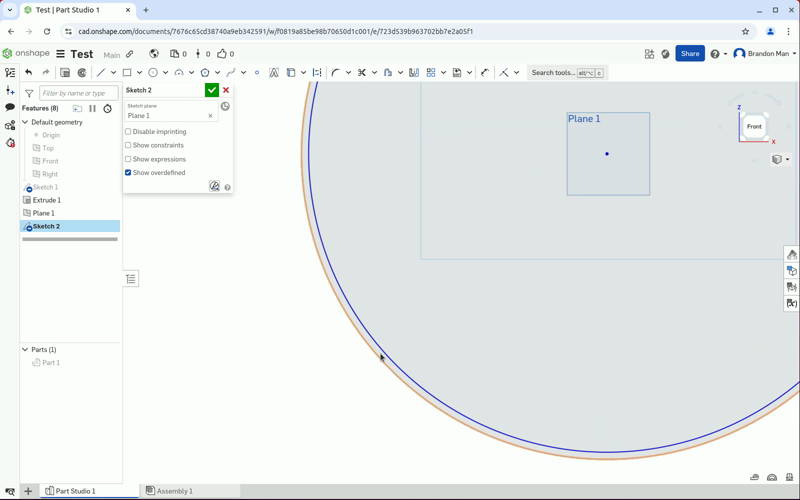
scroll(6)
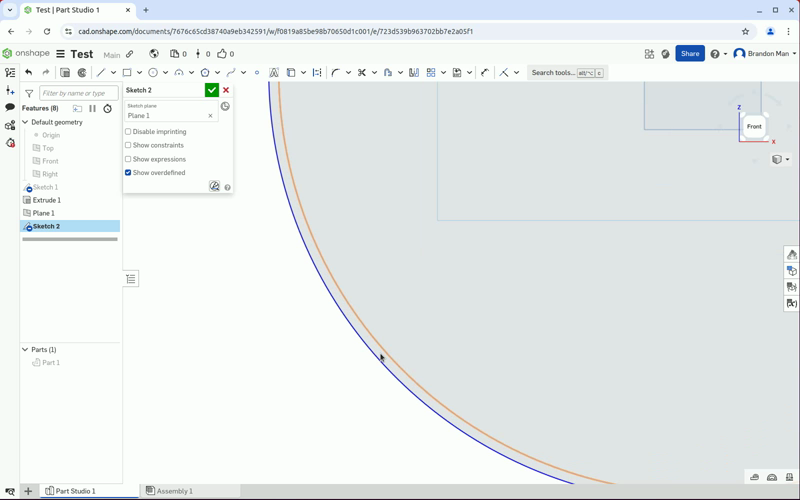
scroll(6)
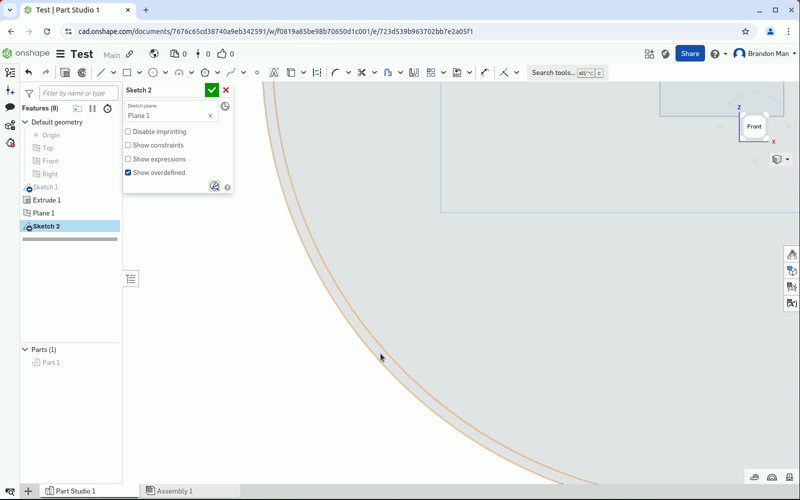
scroll(6)
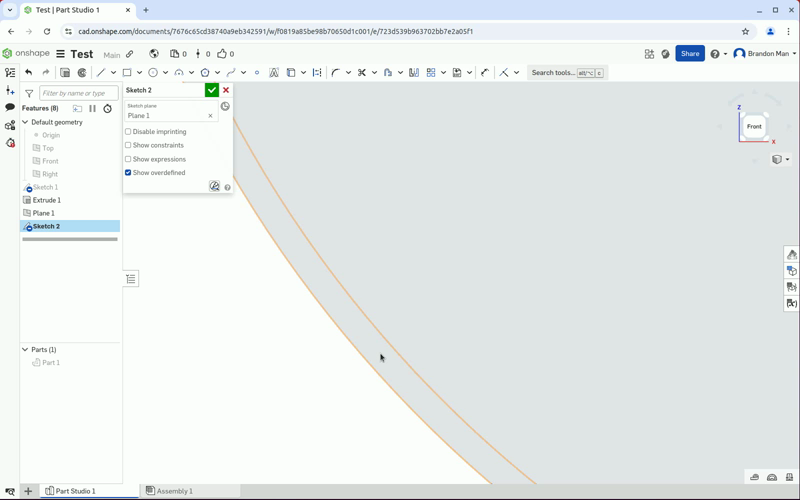
click(380, 353)
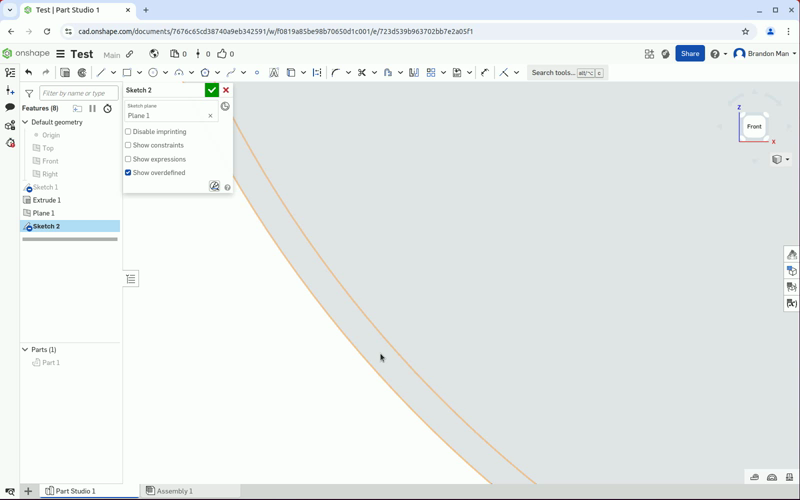
scroll(-6)
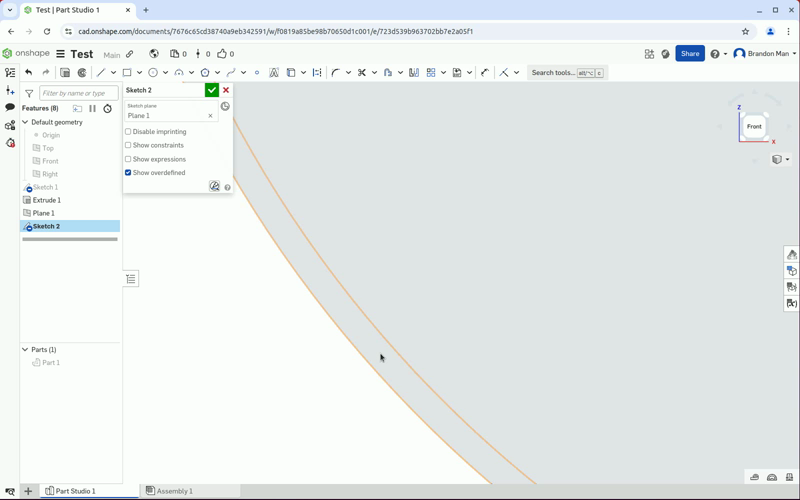
scroll(-6)
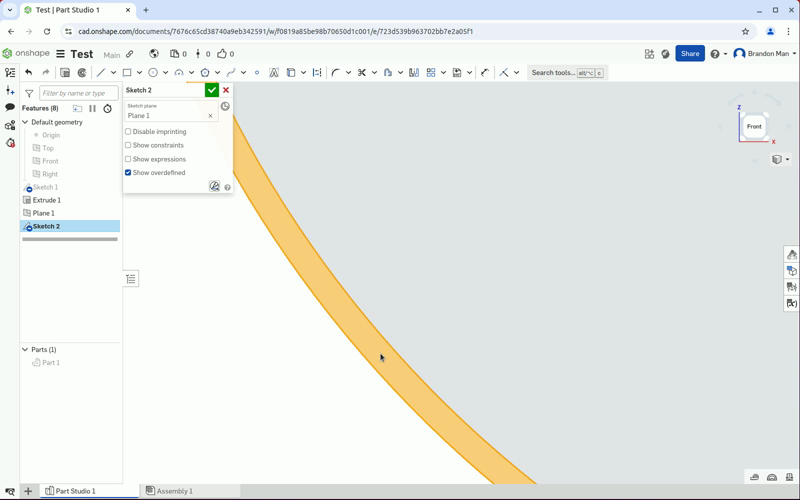
scroll(-6)
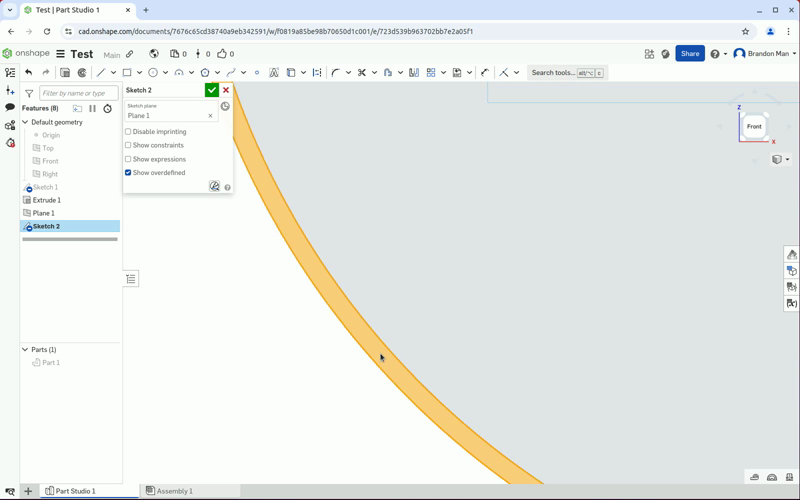
scroll(-6)
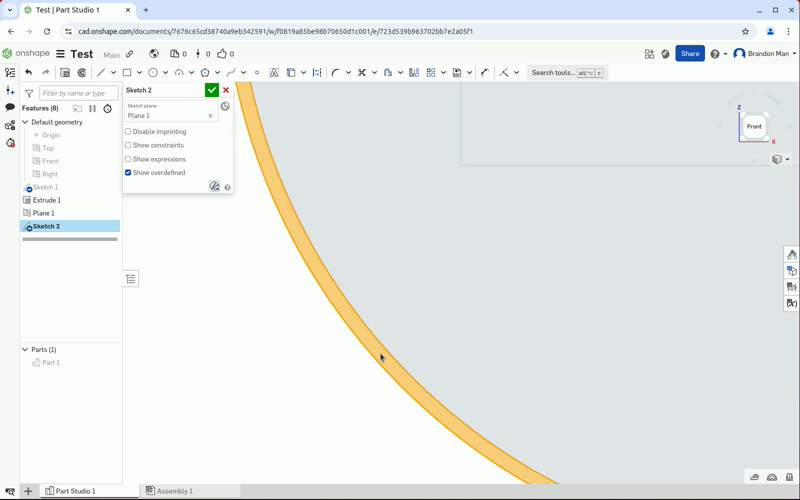
scroll(-6)
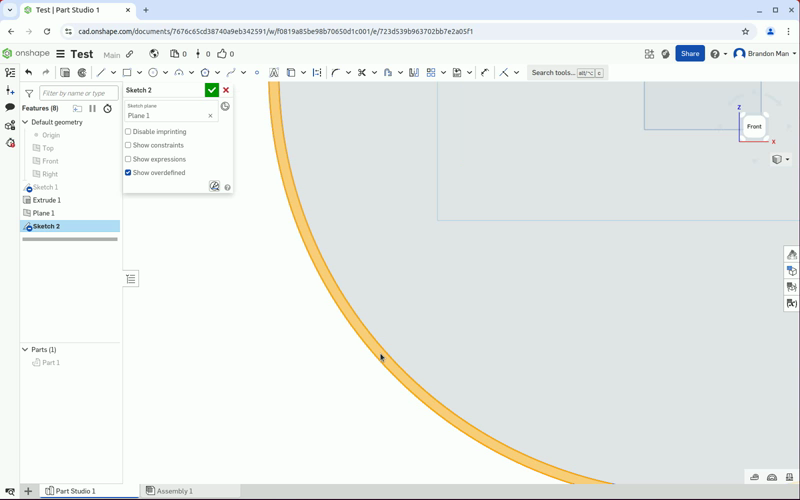
scroll(-6)
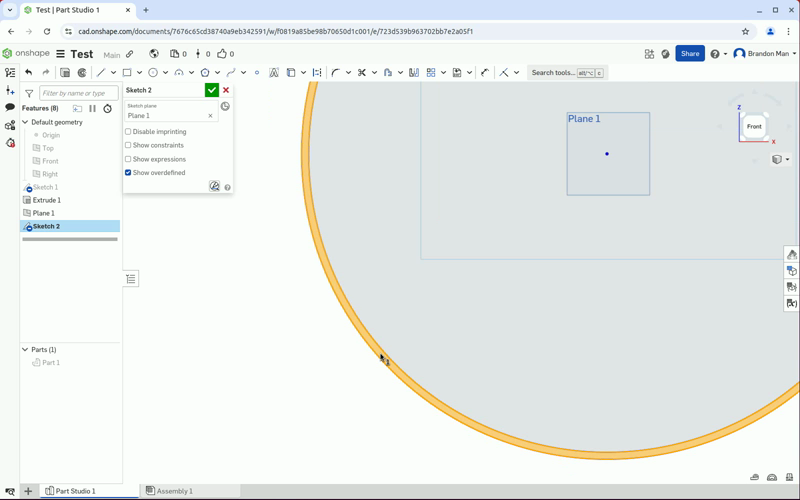
scroll(-6)
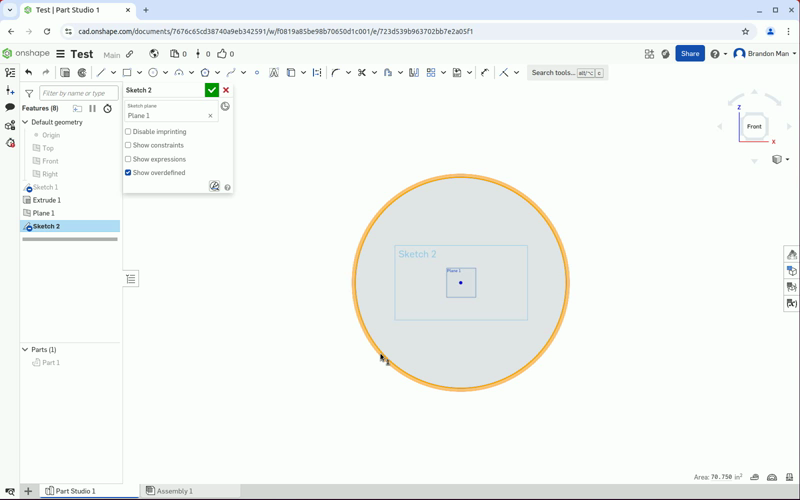
mouse_move(73, 352)
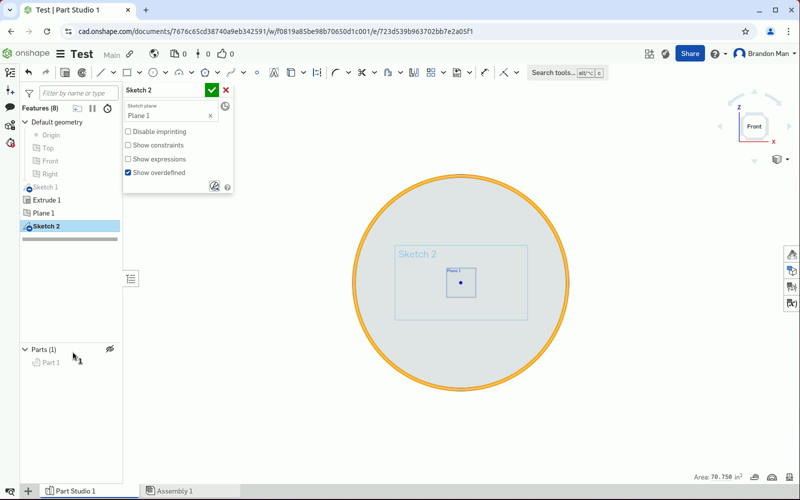
key(shift+y)
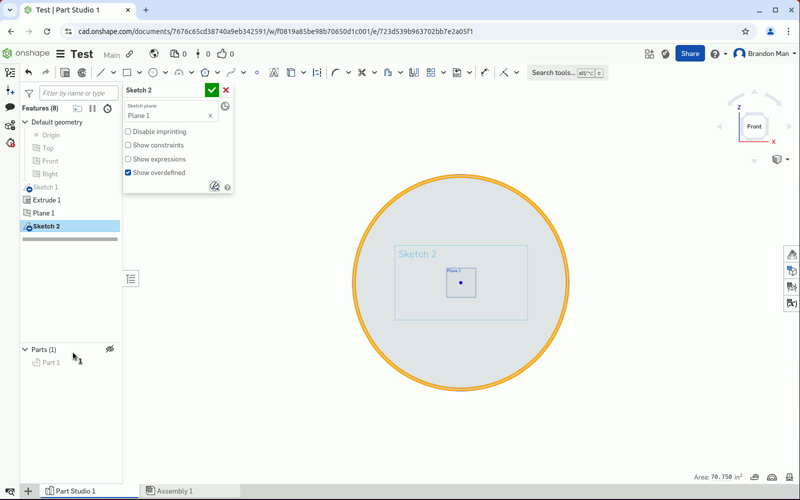
key(shift+e)
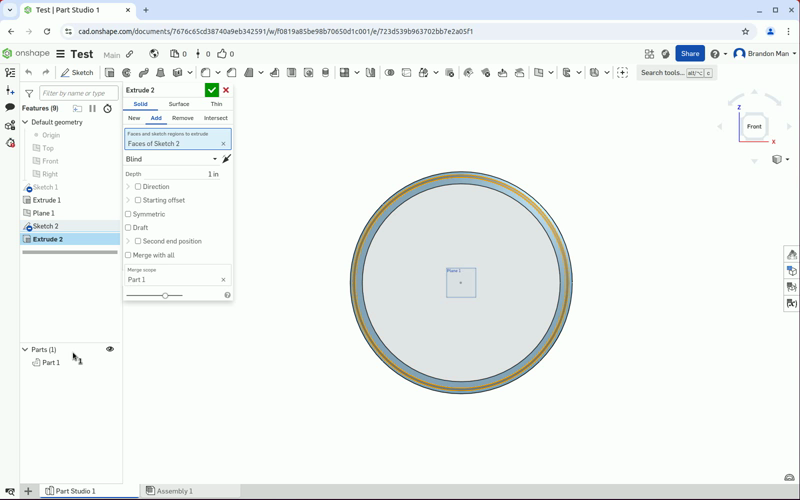
mouse_move(143, 106)
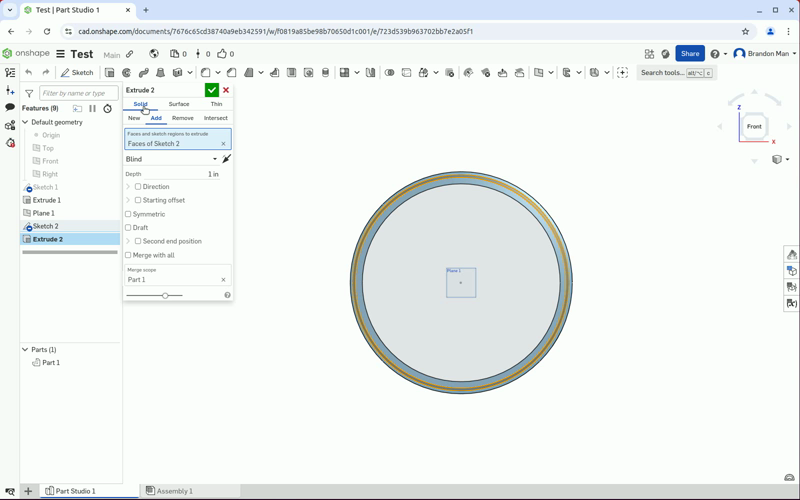
click(143, 106)
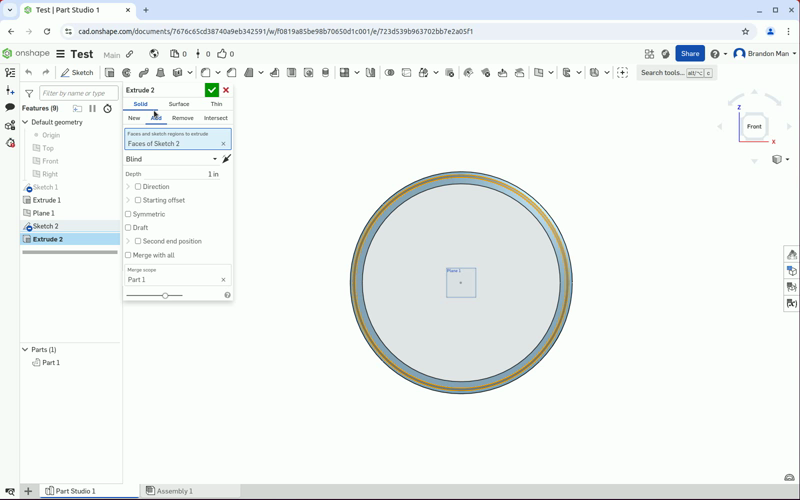
mouse_move(186, 120)
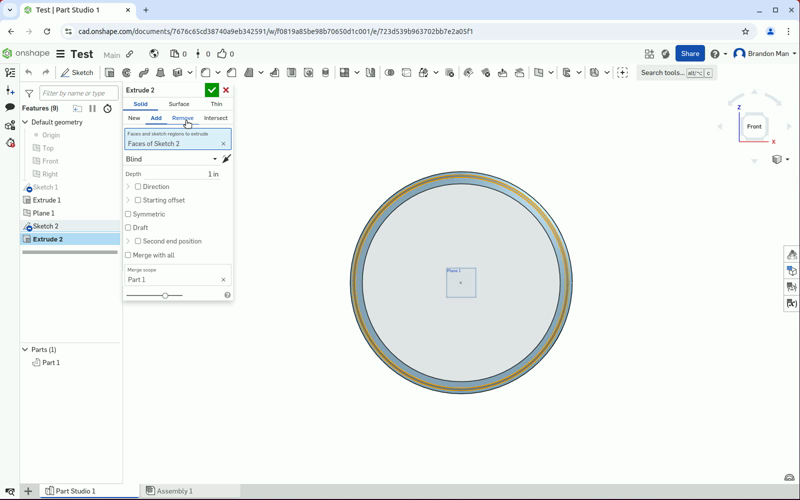
click(186, 120)
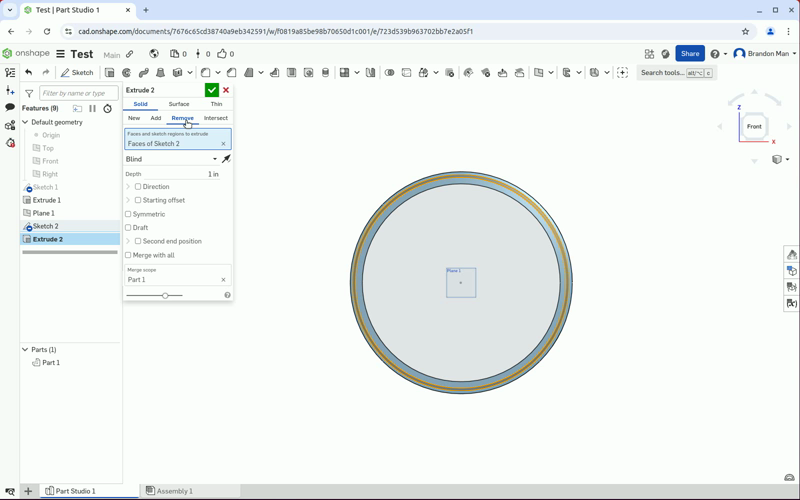
key(tab, 4)
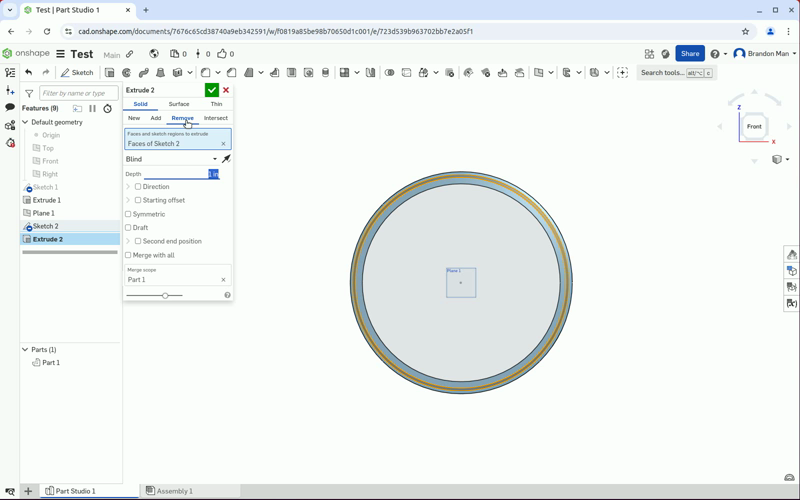
text(0.481)
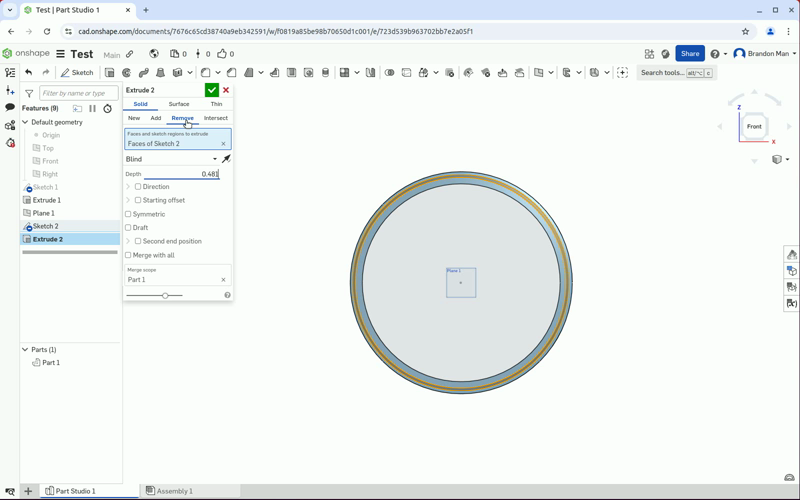
key(tab, 6)
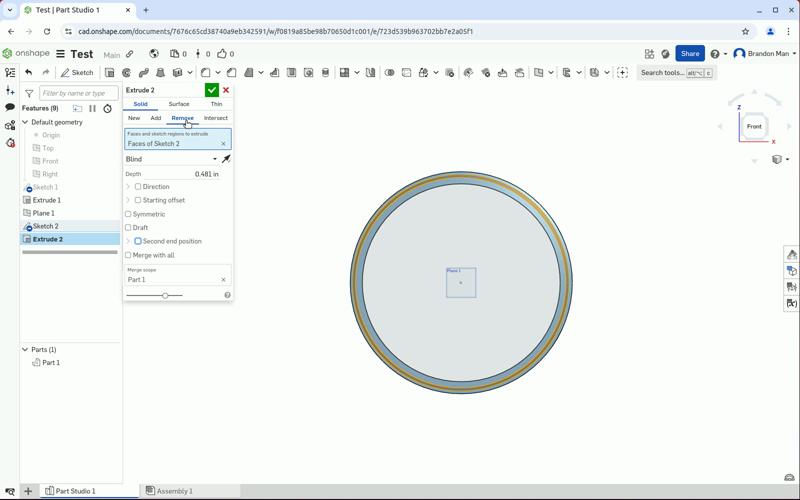
key(space)
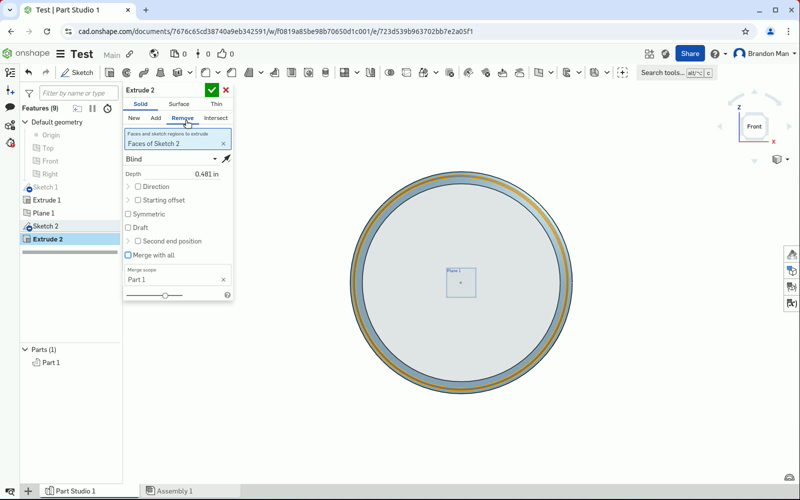
key(enter)
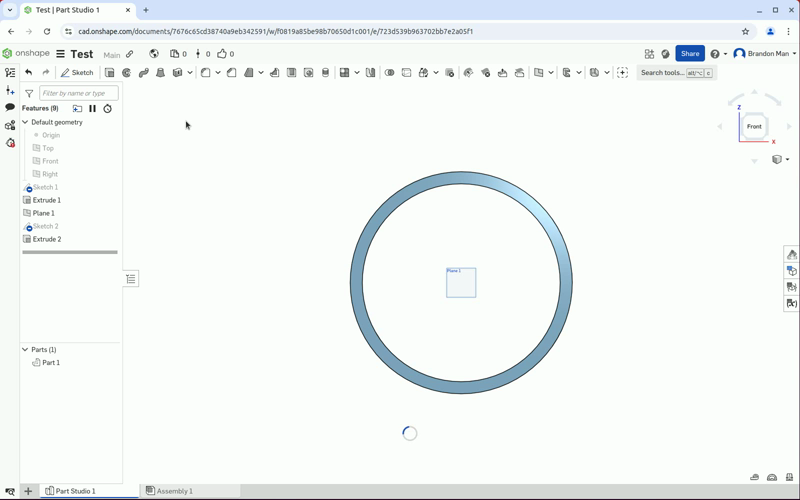
key(shift+h)
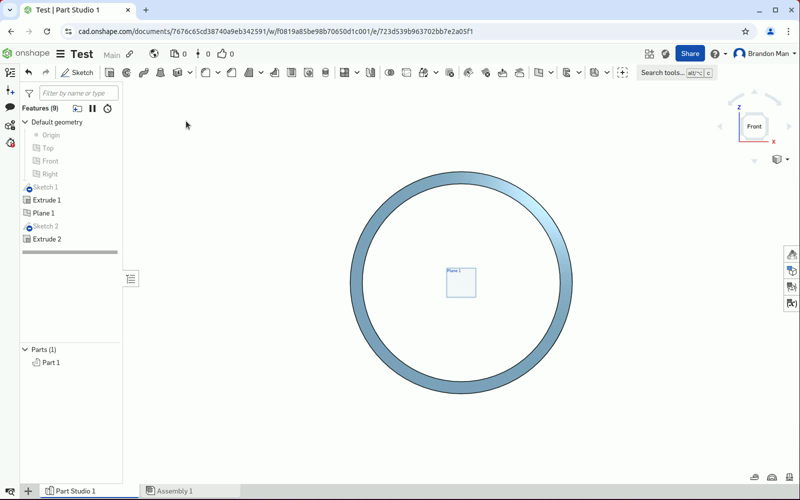
key(shift+h)
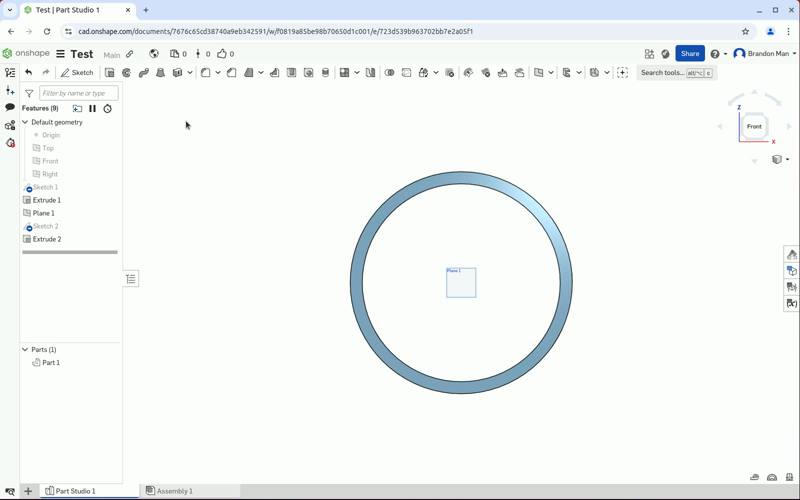
key(shift+7)
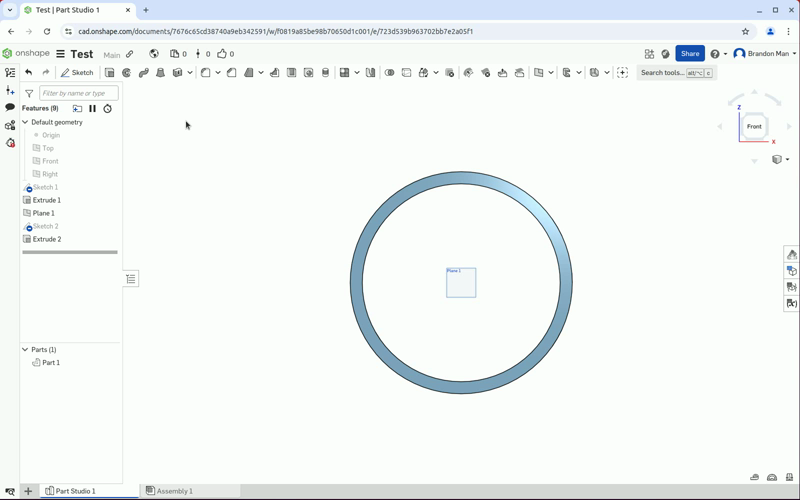
key(left, 2)
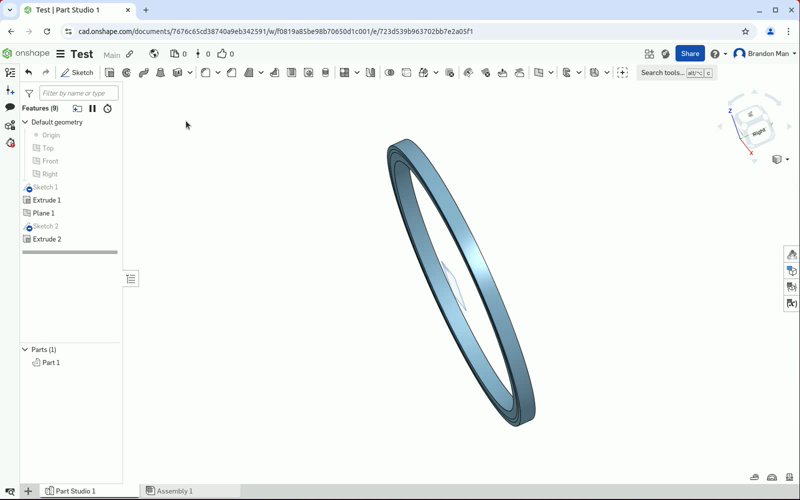
key(down, 2)
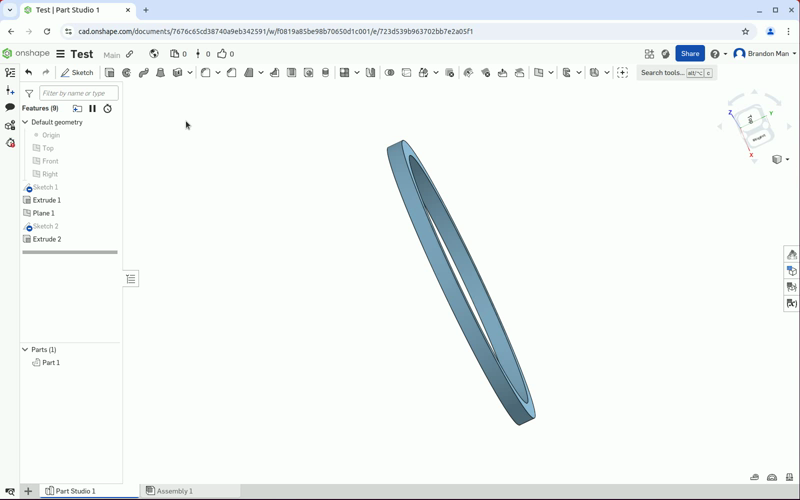
key(up, 2)
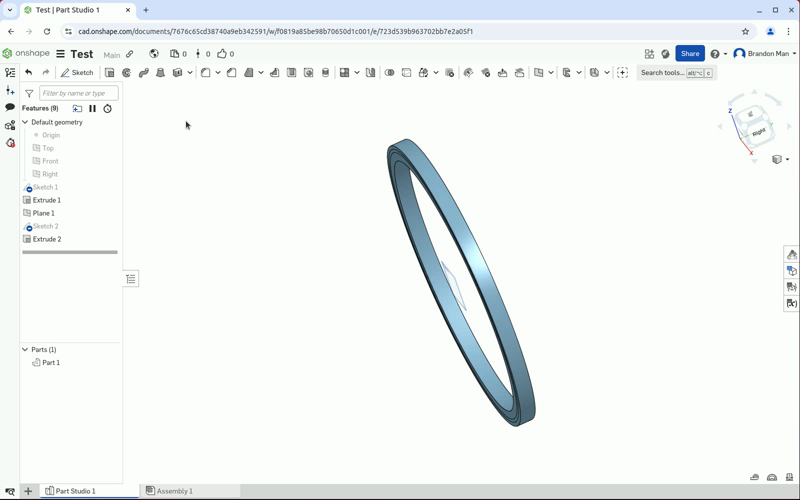
key(right, 2)
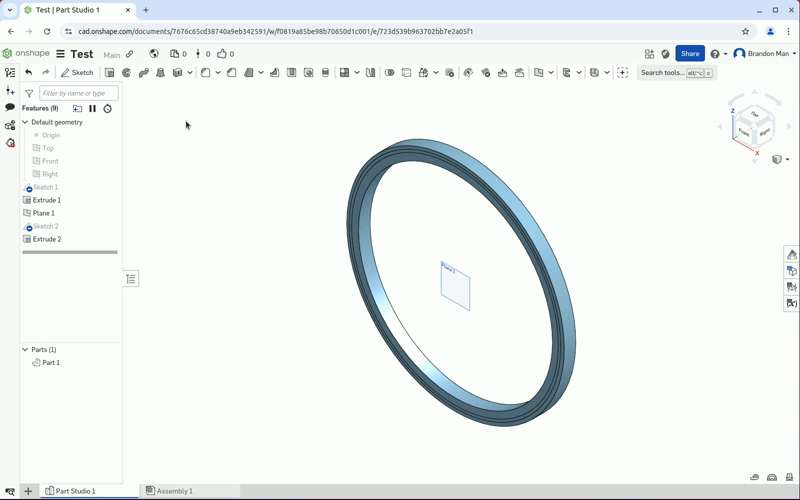
mouse_move(73, 189)
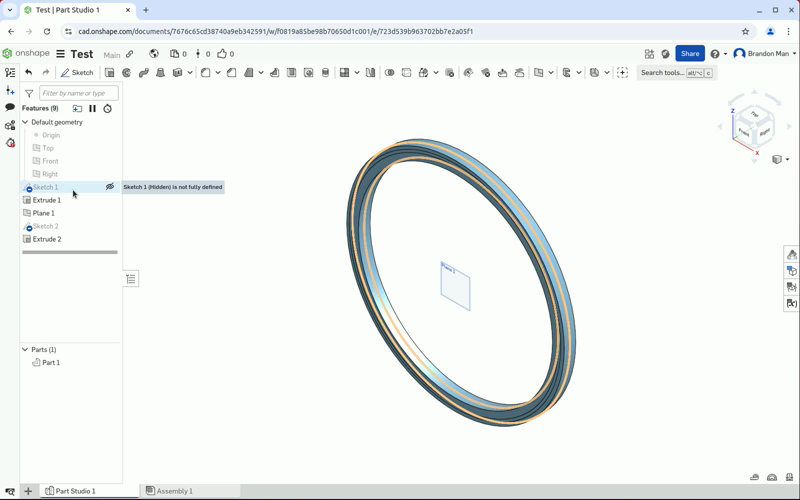
click(73, 189)